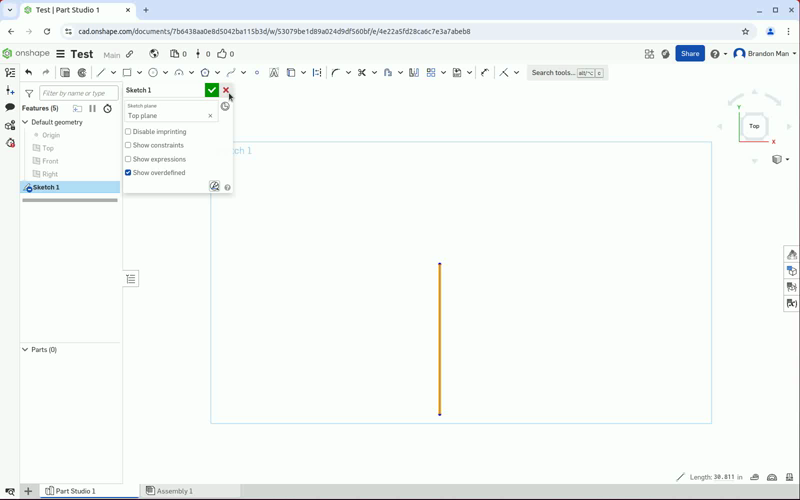
key(shift+h)
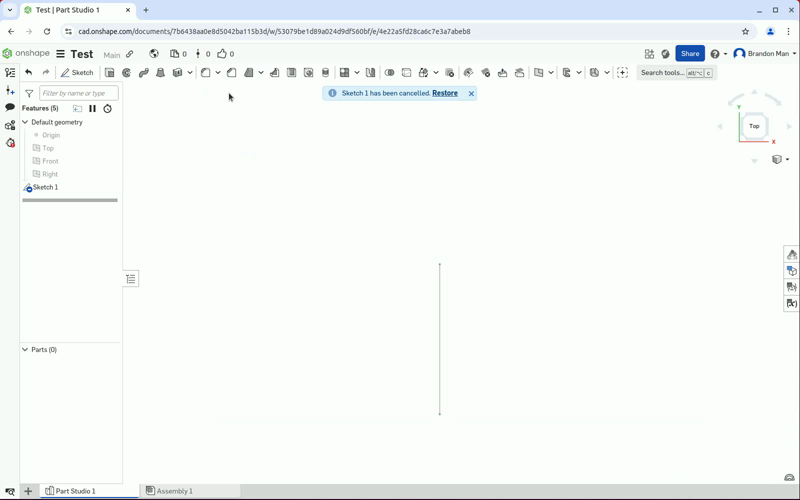
key(shift+s)
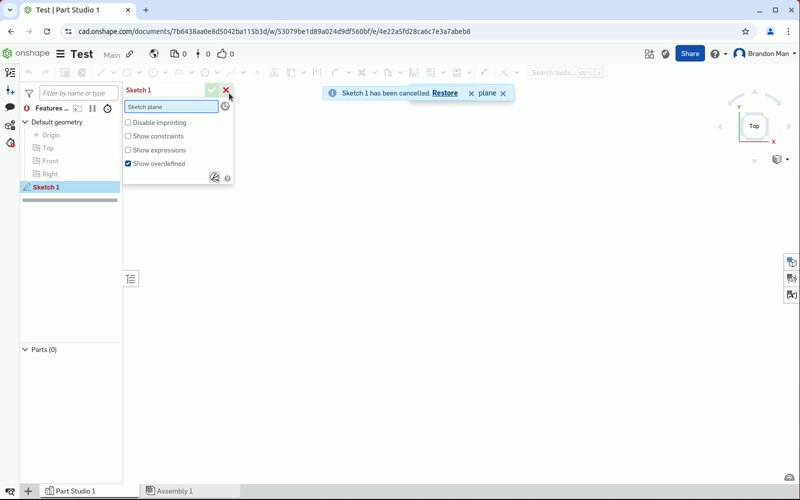
mouse_move(73, 150)
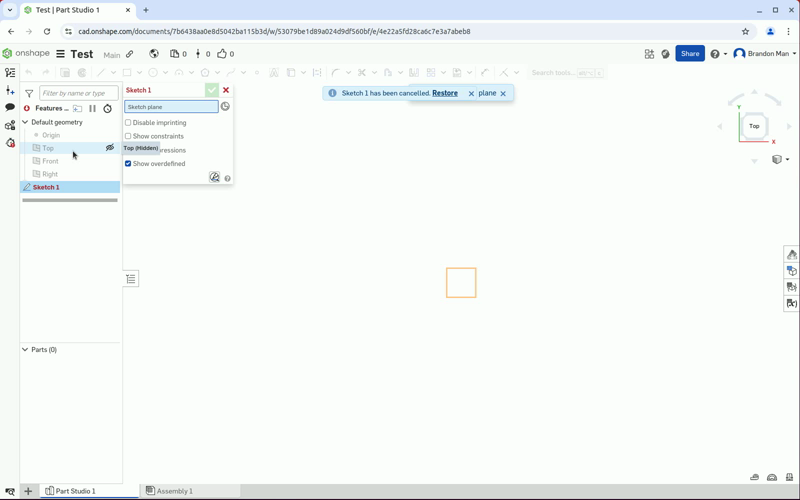
click(73, 150)
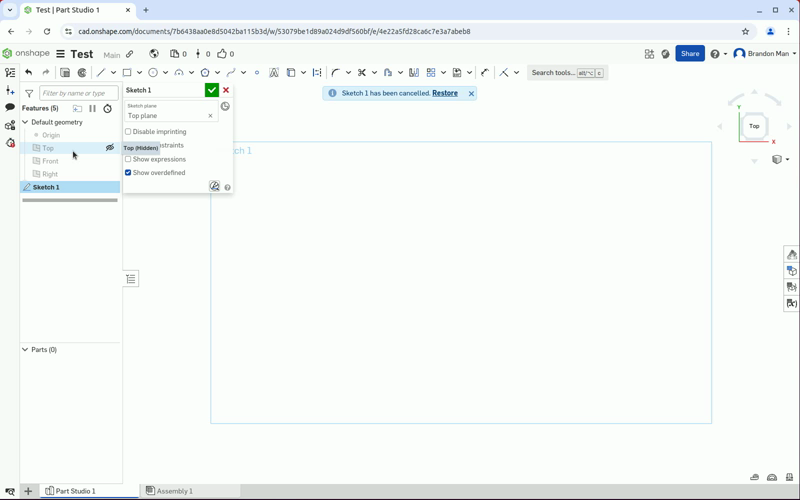
mouse_move(73, 352)
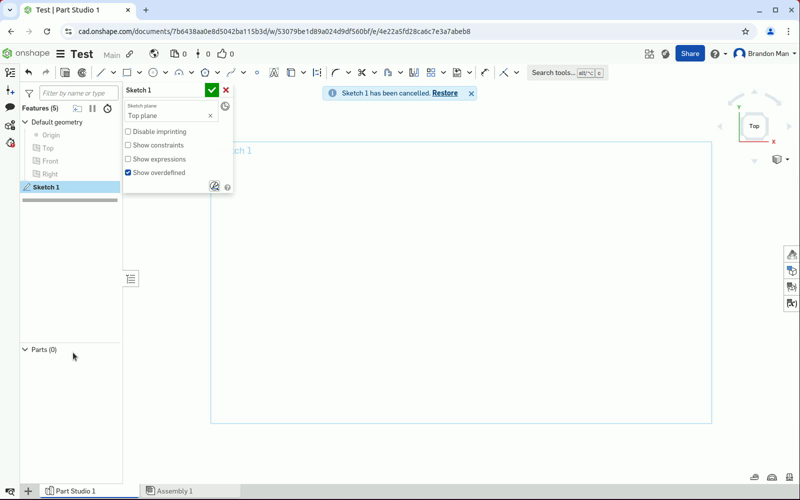
key(y)
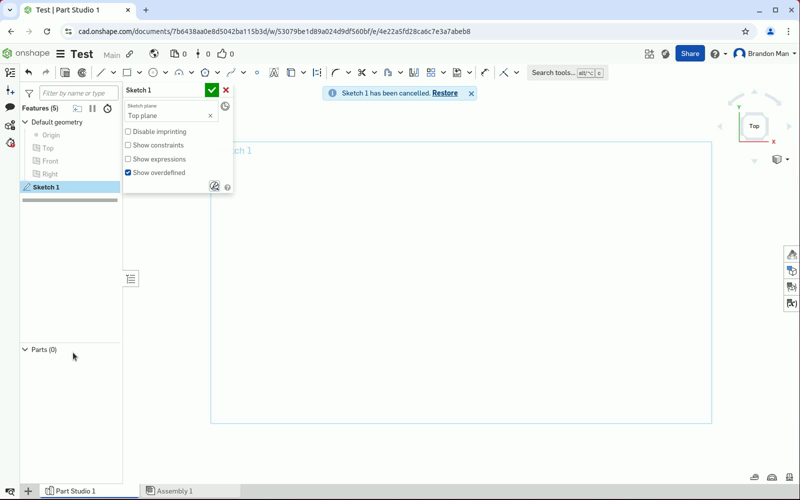
key(l)
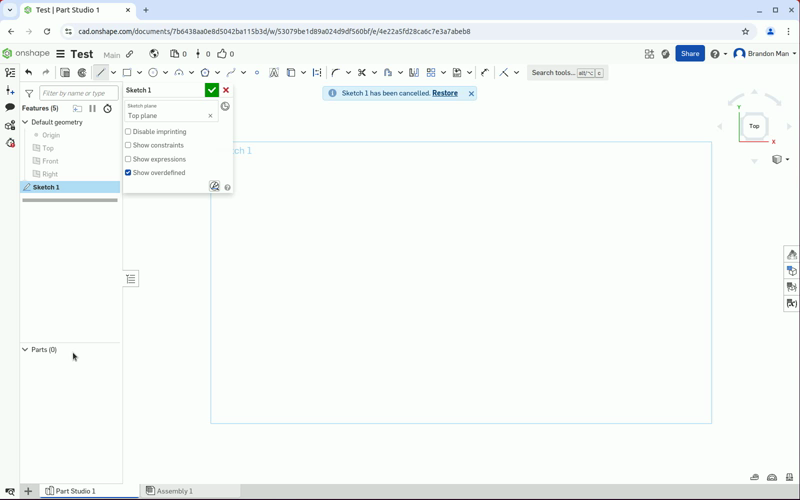
key_down(shift)
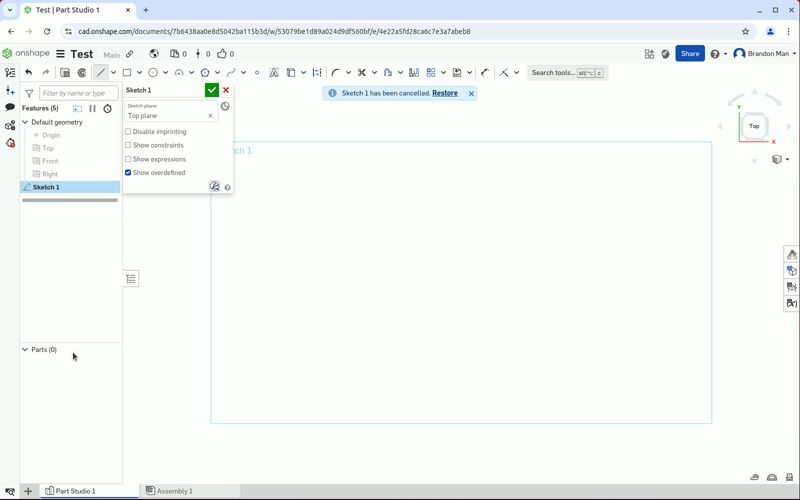
mouse_move(348, 347)
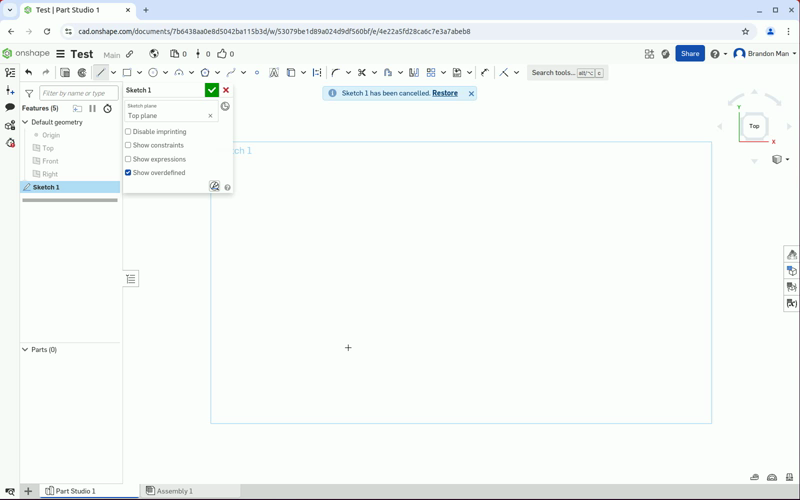
click(348, 347)
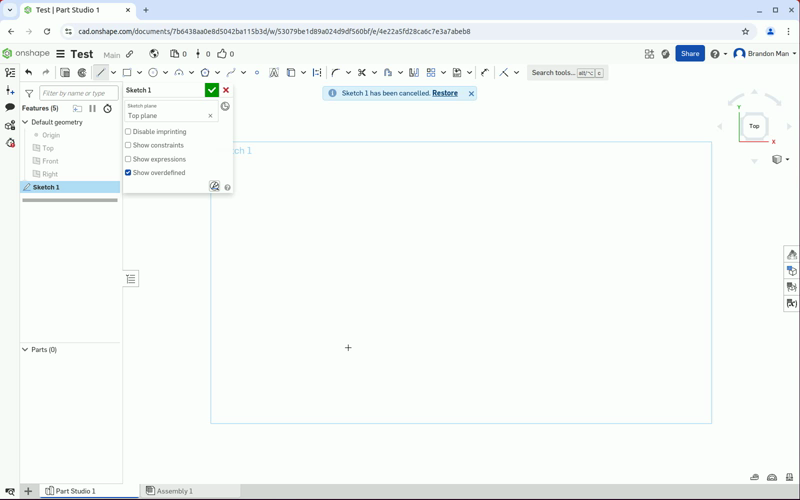
key_up(shift)
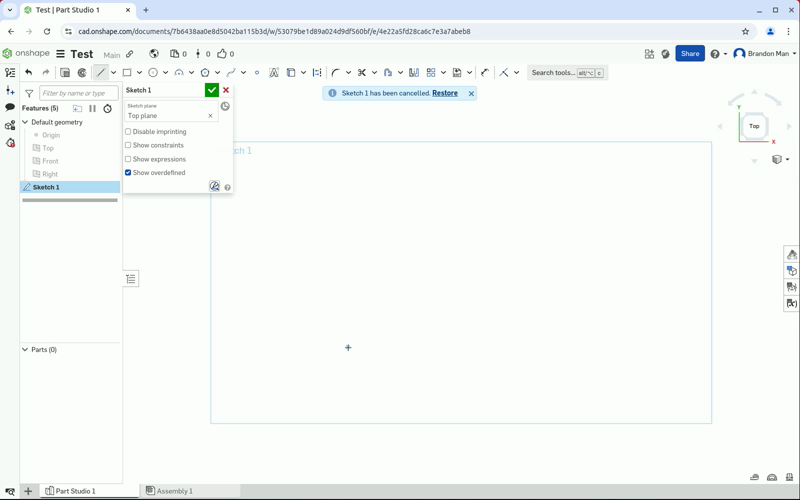
key_down(shift)
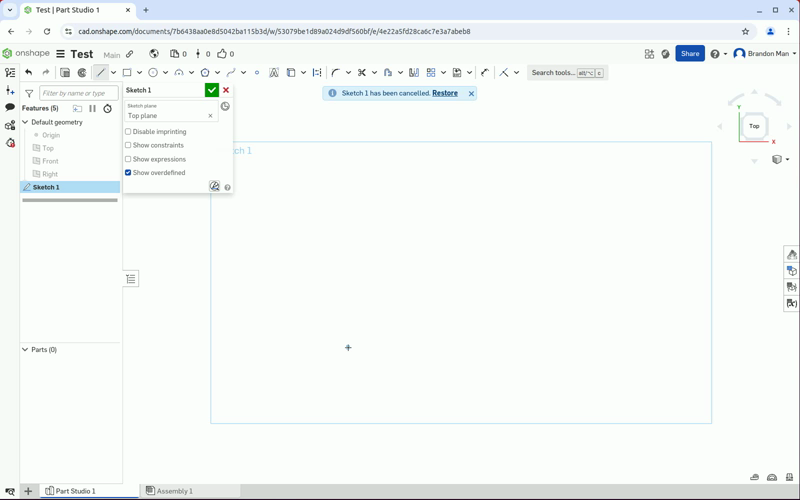
mouse_move(572, 347)
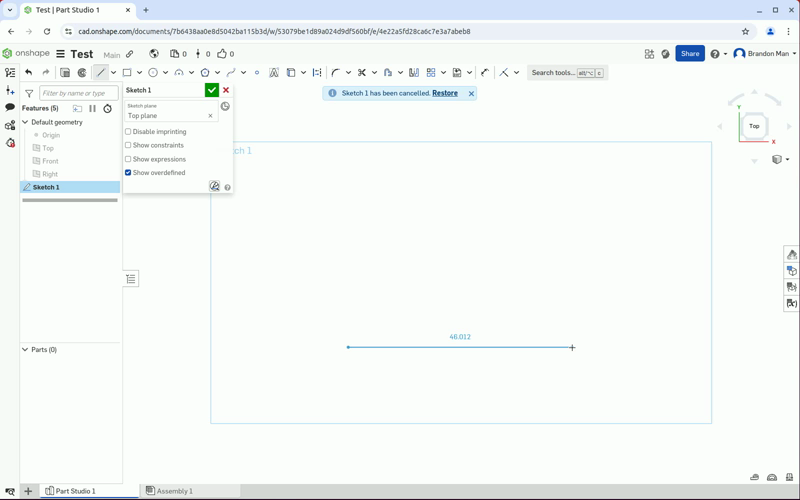
click(572, 347)
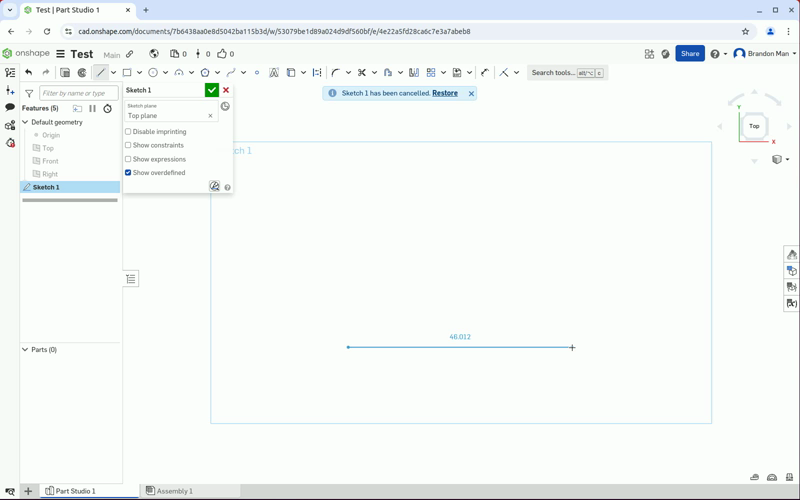
key_up(shift)
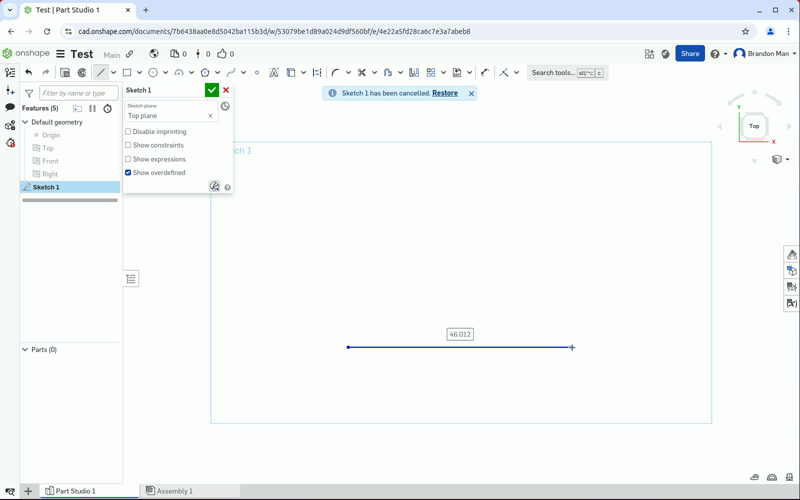
key_down(shift)
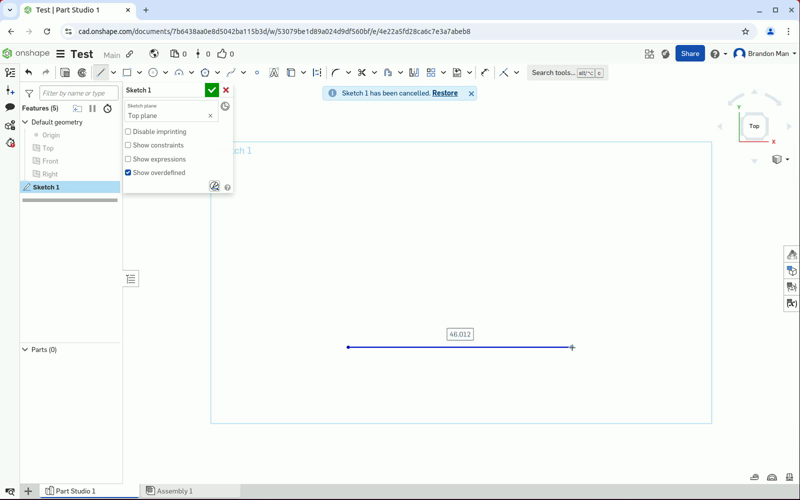
mouse_move(572, 217)
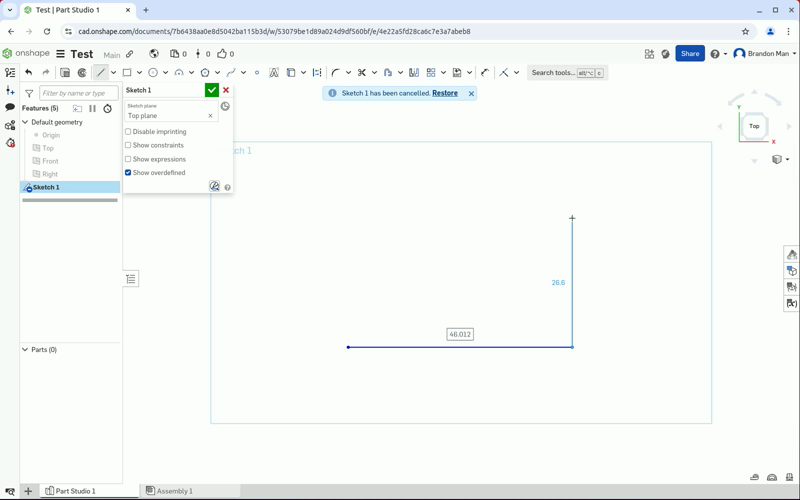
click(572, 217)
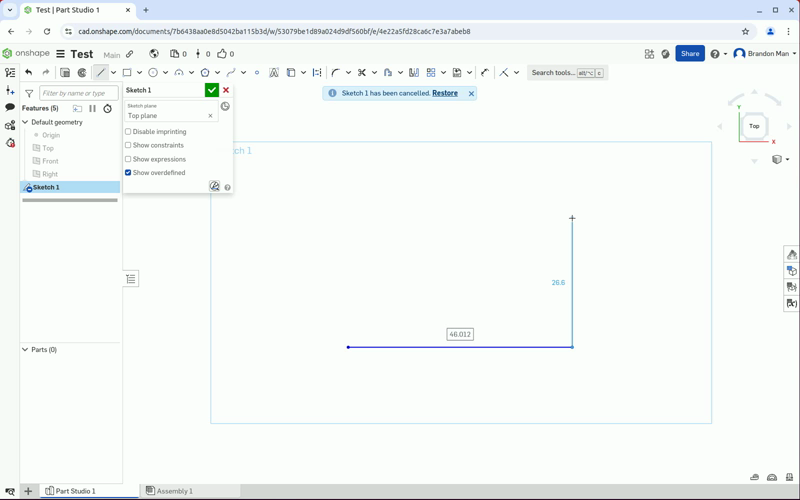
key_up(shift)
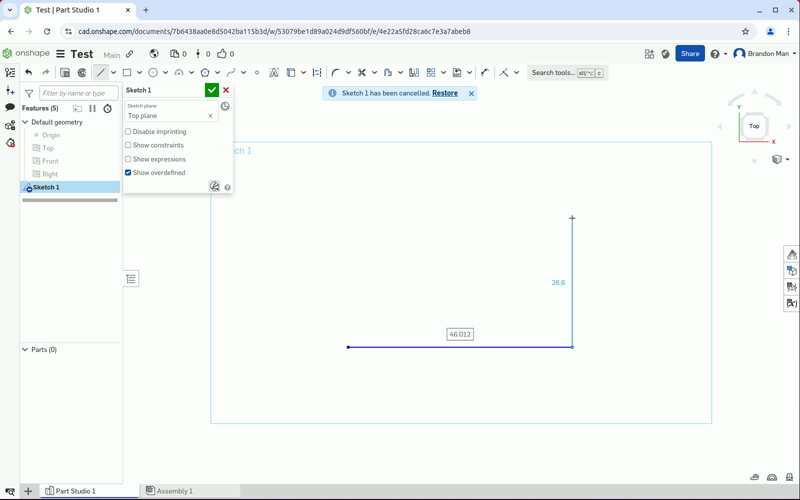
key_down(shift)
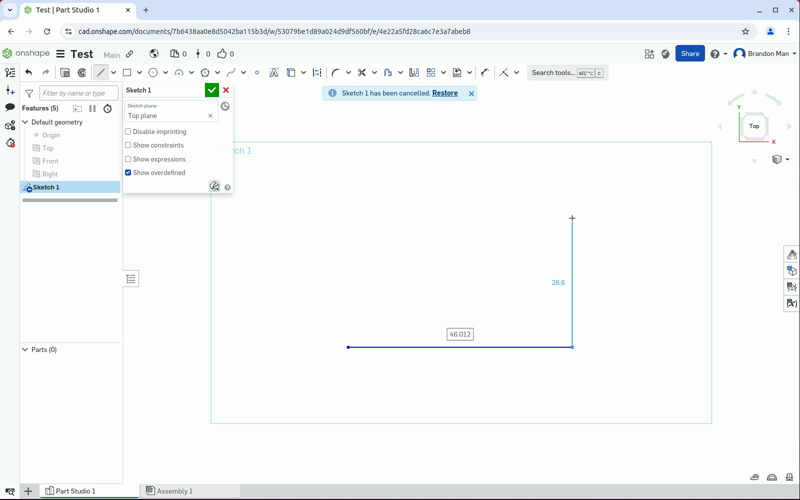
mouse_move(348, 217)
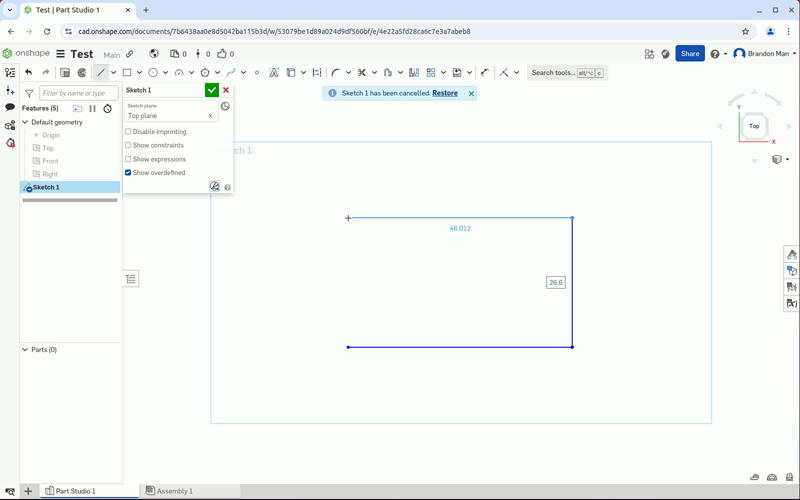
click(348, 217)
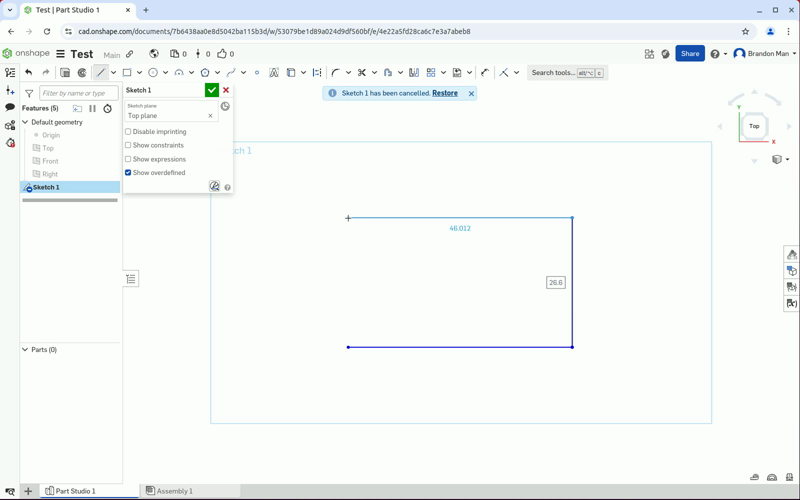
key_up(shift)
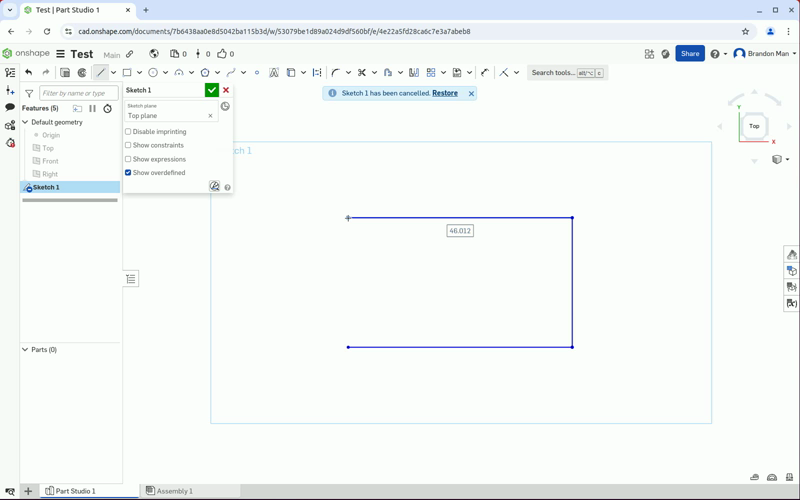
key_down(shift)
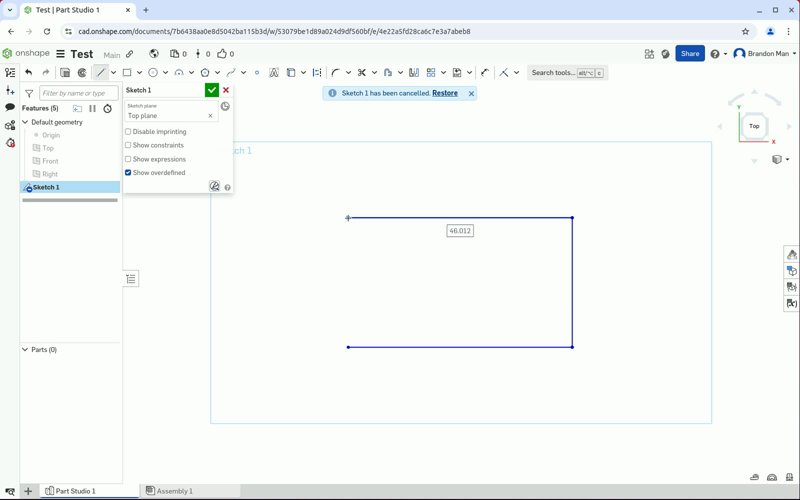
mouse_move(348, 347)
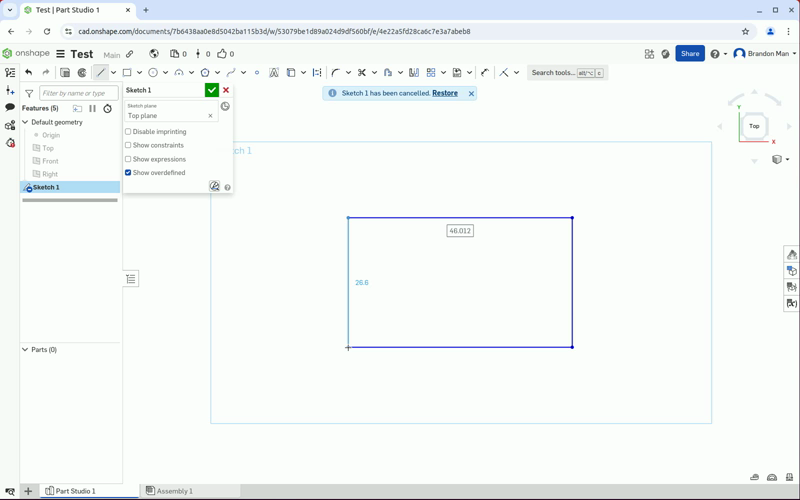
key_up(shift)
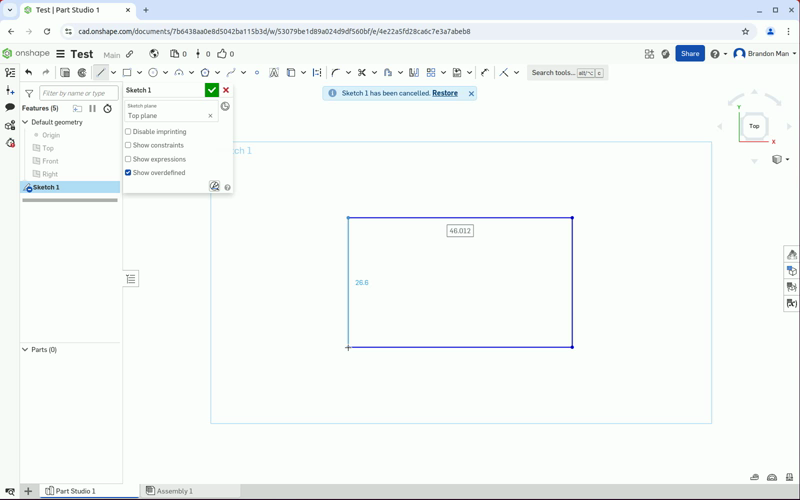
click(348, 347)
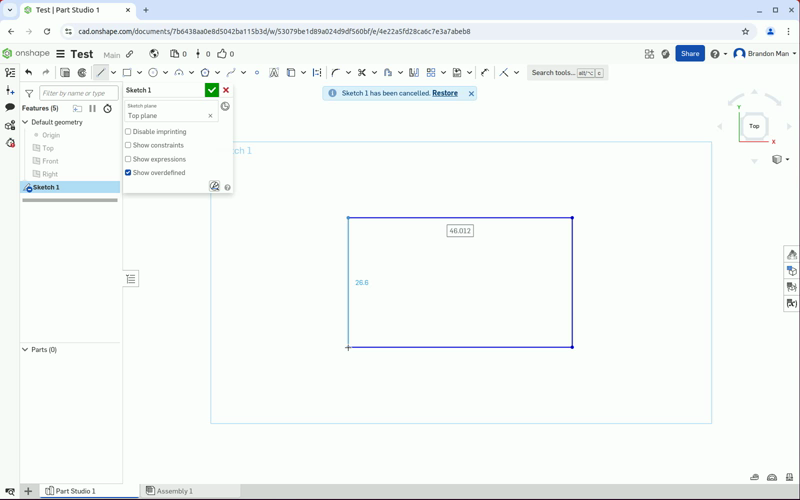
key(esc)
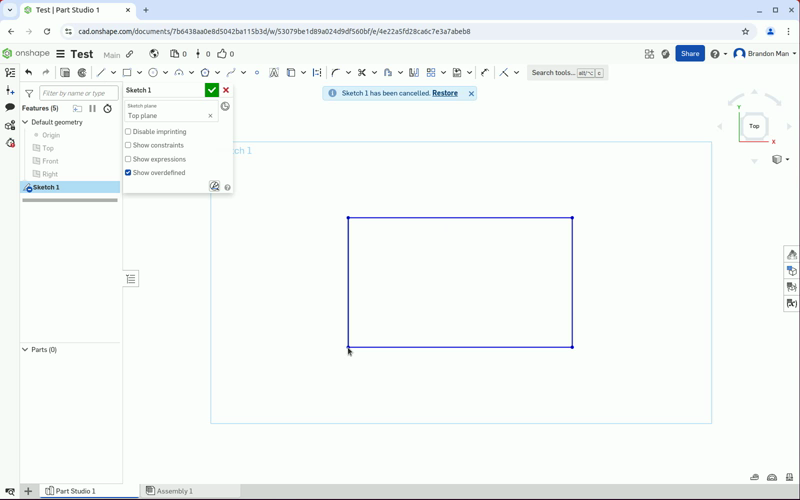
mouse_move(552, 327)
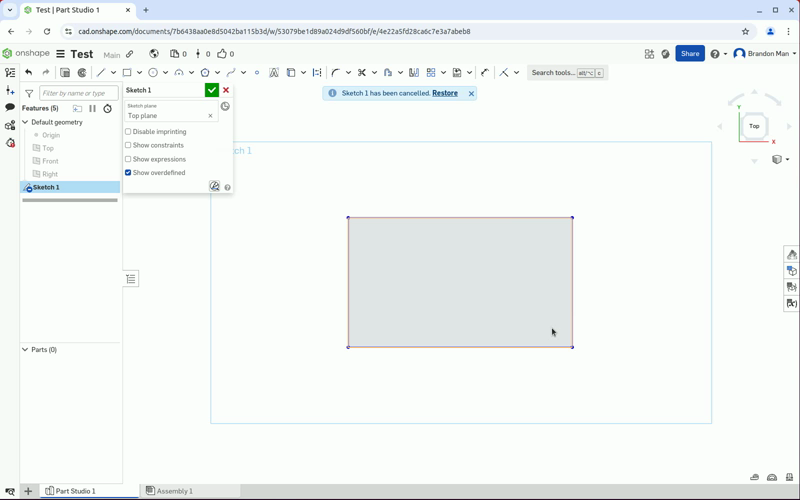
click(552, 327)
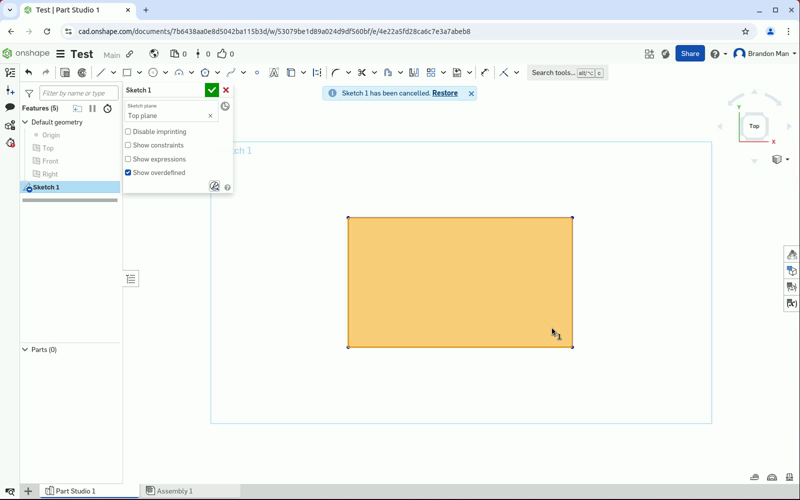
mouse_move(73, 352)
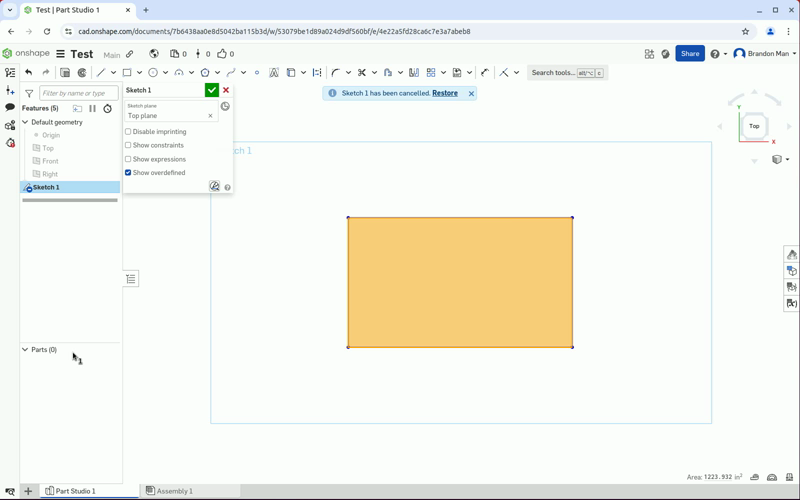
key(shift+y)
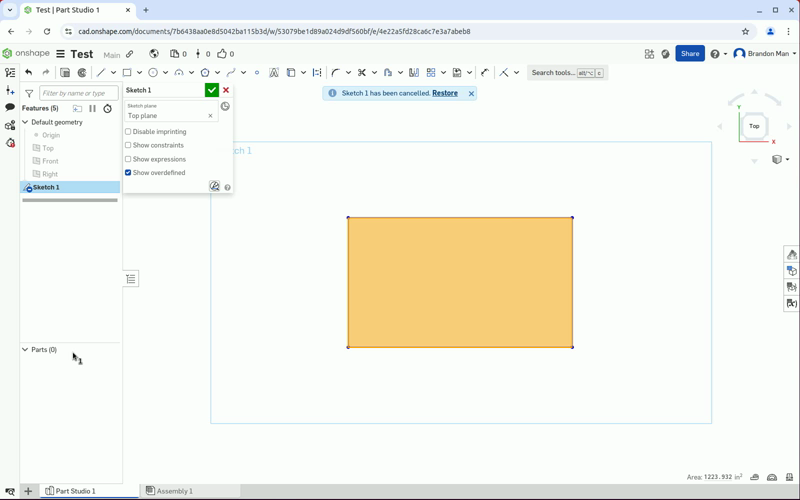
key(shift+e)
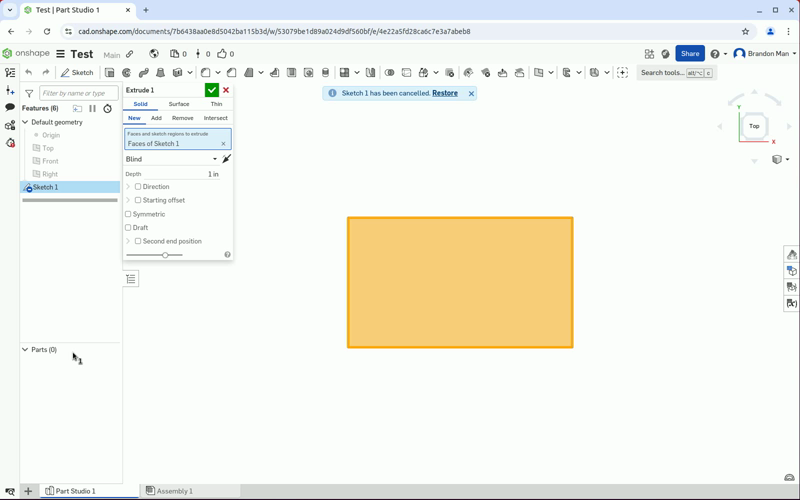
mouse_move(143, 106)
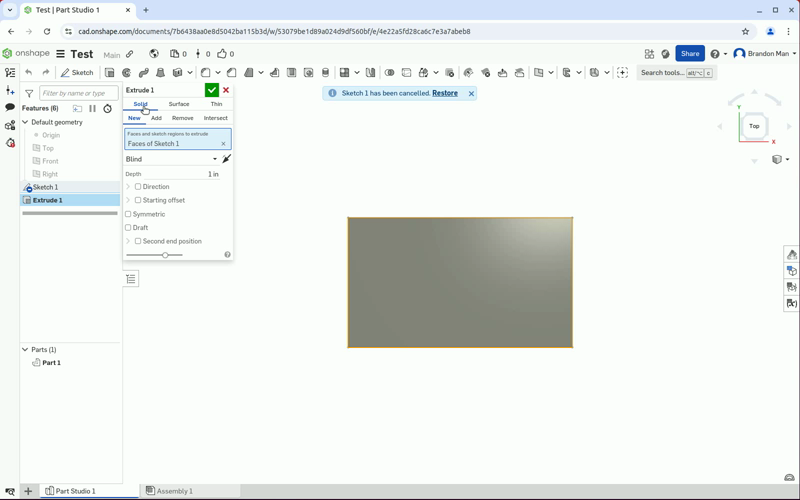
click(143, 106)
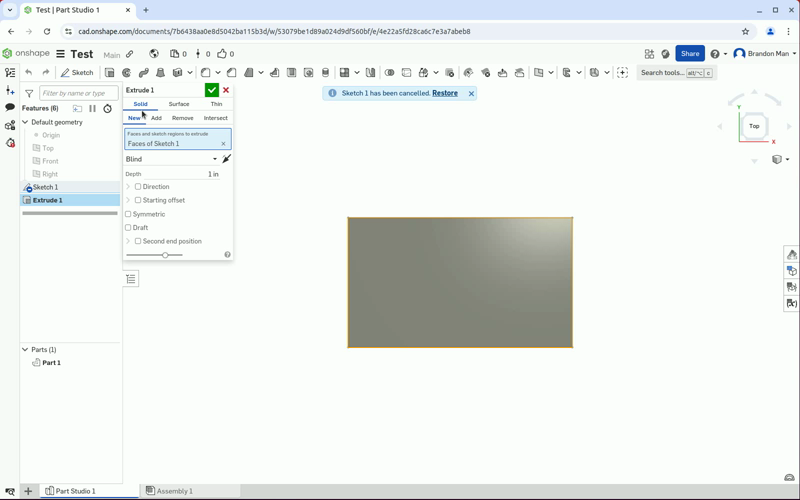
mouse_move(137, 120)
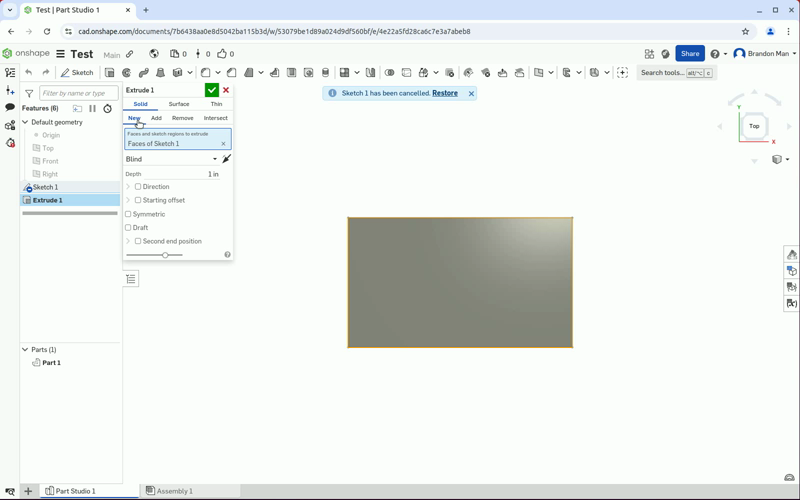
click(137, 120)
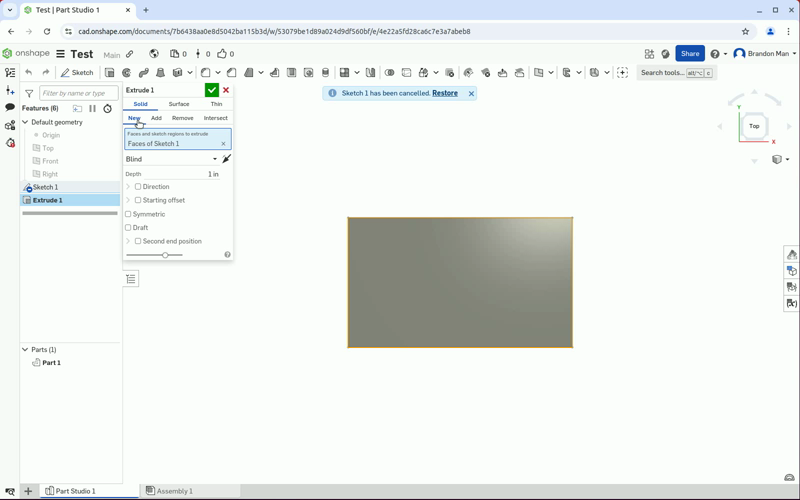
key(tab, 4)
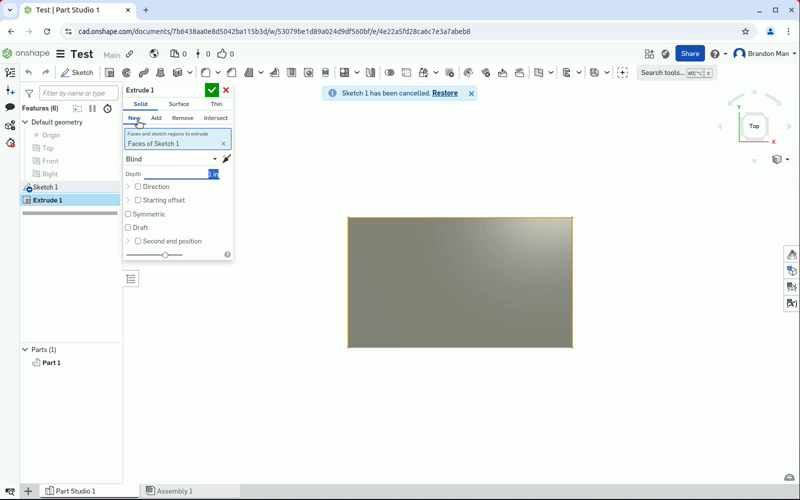
text(-20.701)
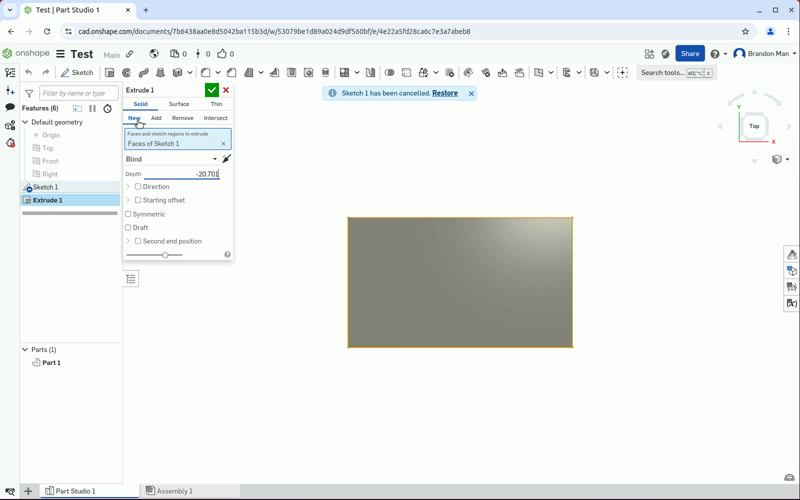
key(enter)
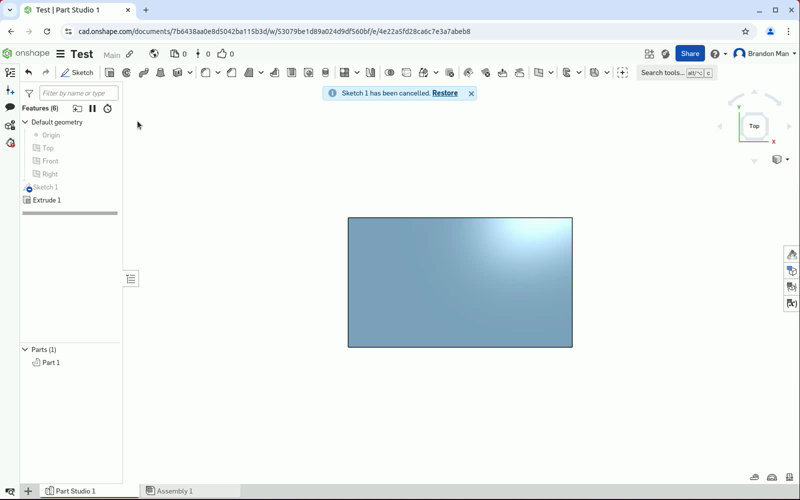
key(shift+h)
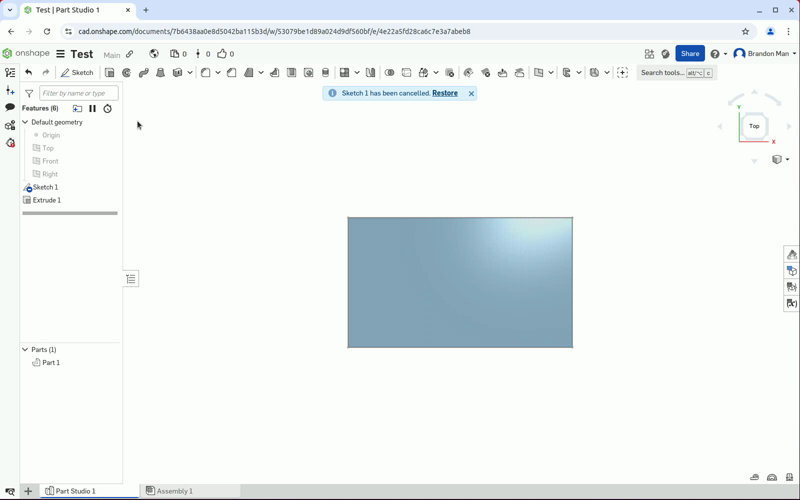
key(shift+h)
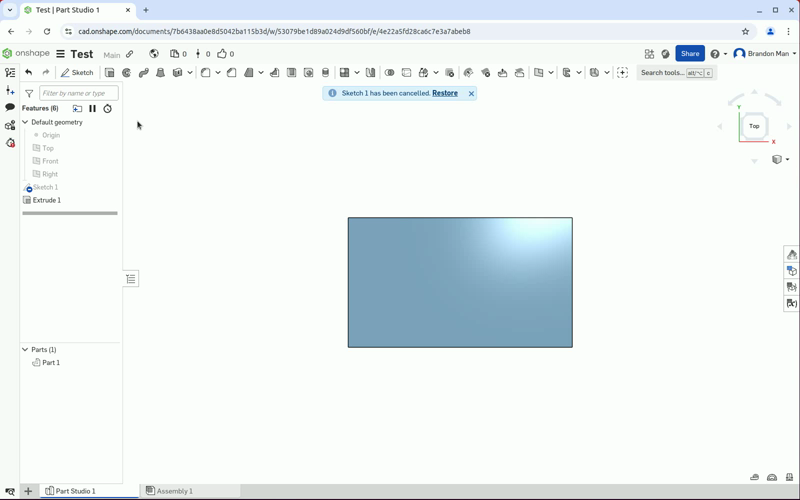
mouse_move(73, 189)
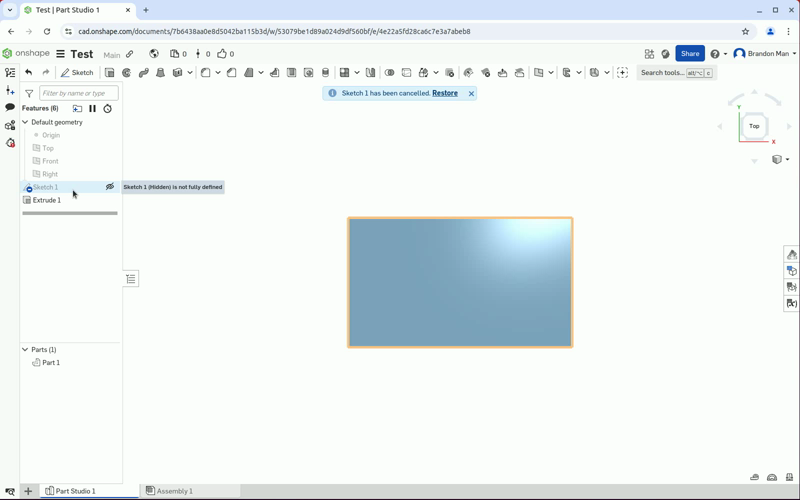
click(73, 189)
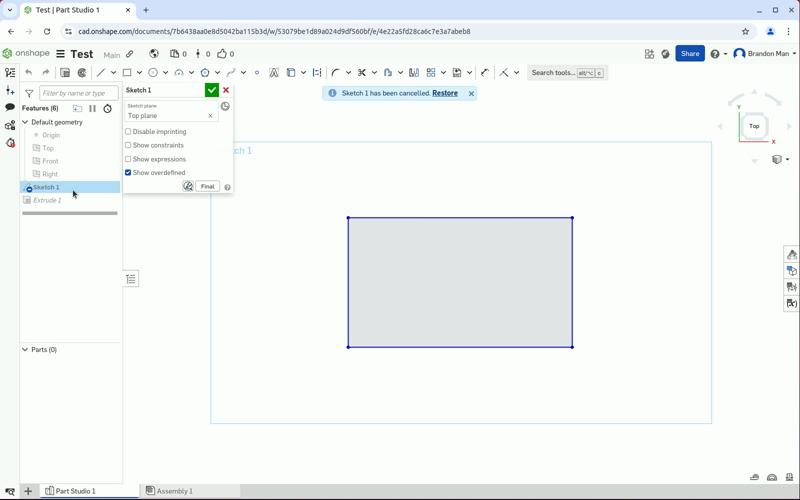
mouse_move(229, 92)
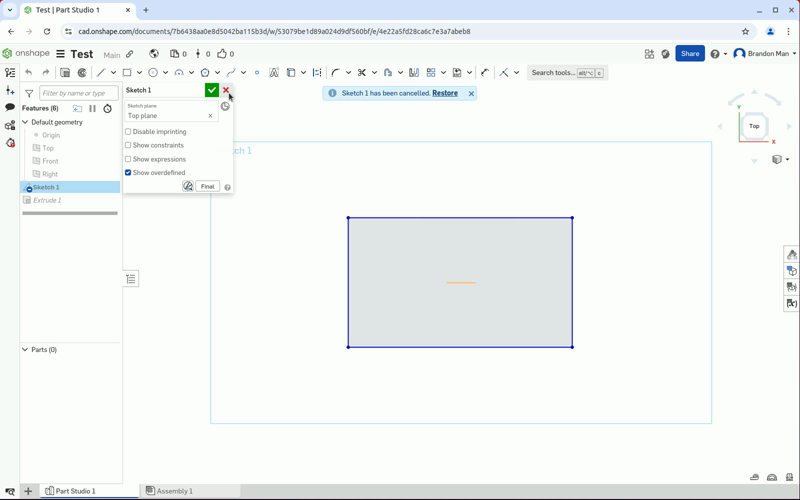
click(229, 92)
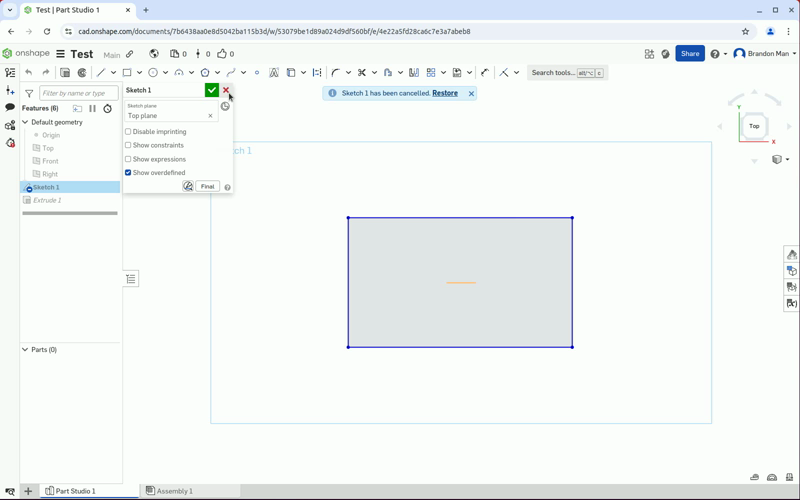
key(shift+s)
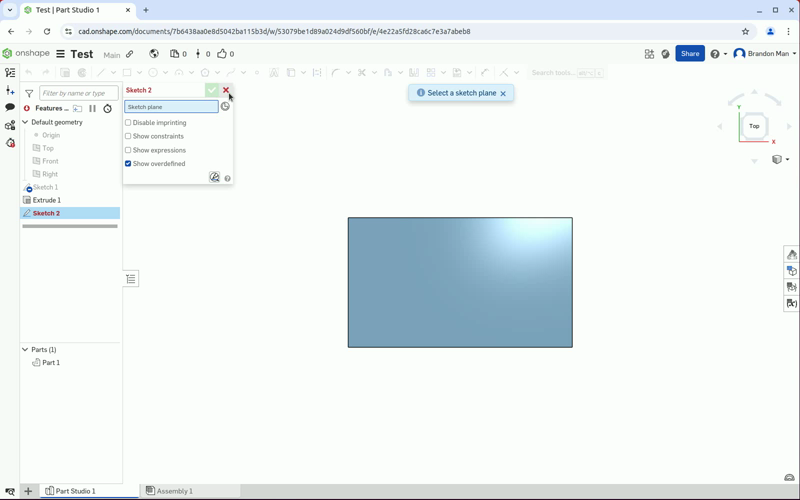
mouse_move(73, 150)
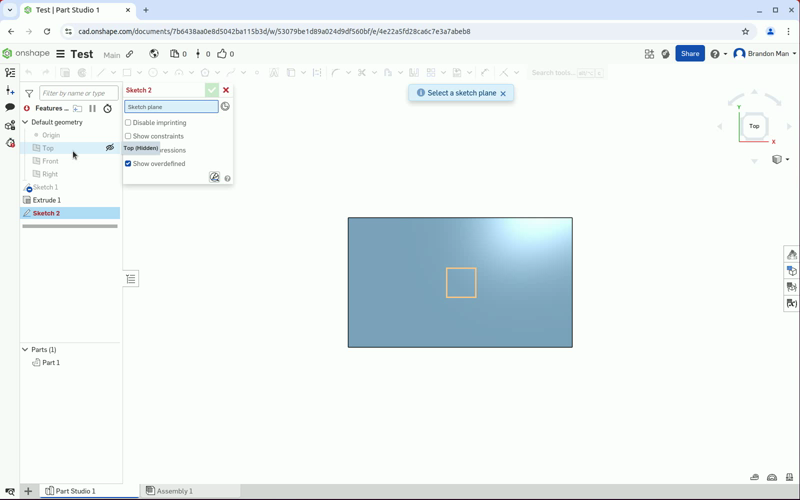
click(73, 150)
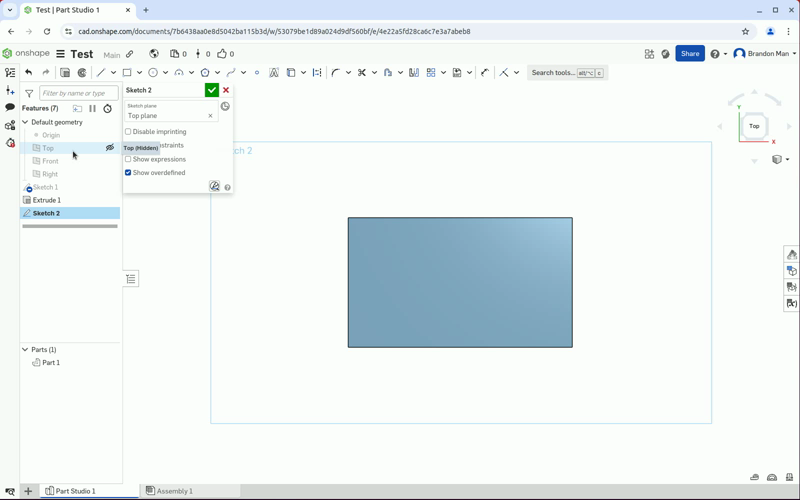
mouse_move(73, 352)
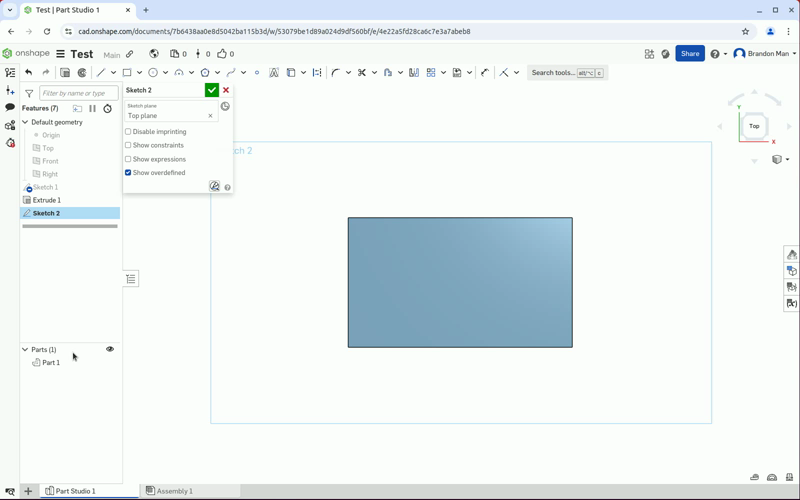
key(y)
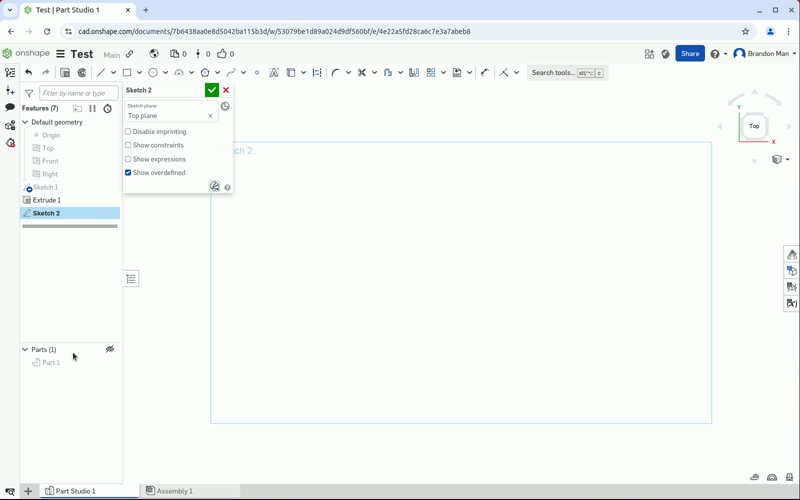
key(a)
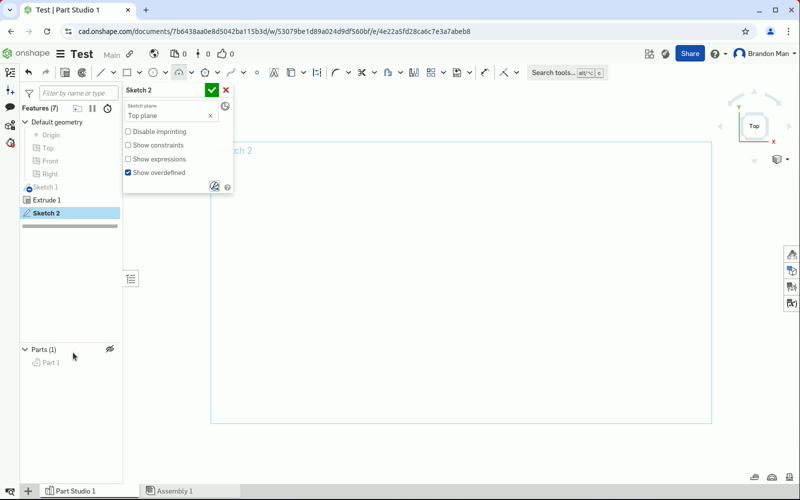
key_down(shift)
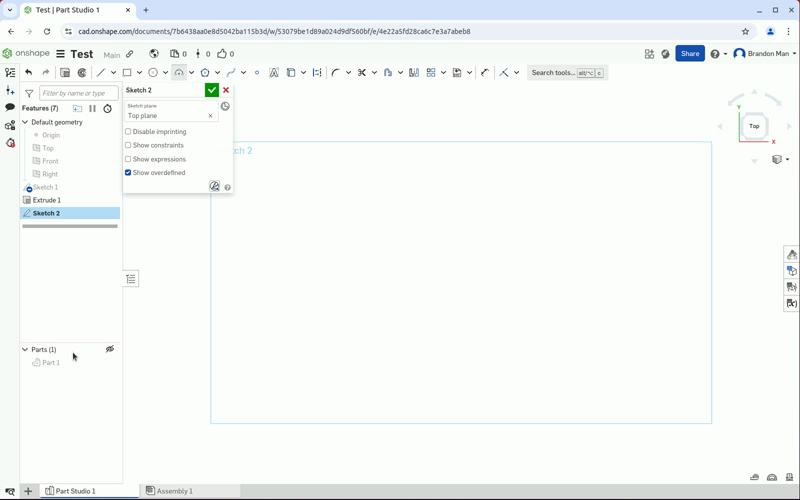
mouse_move(460, 303)
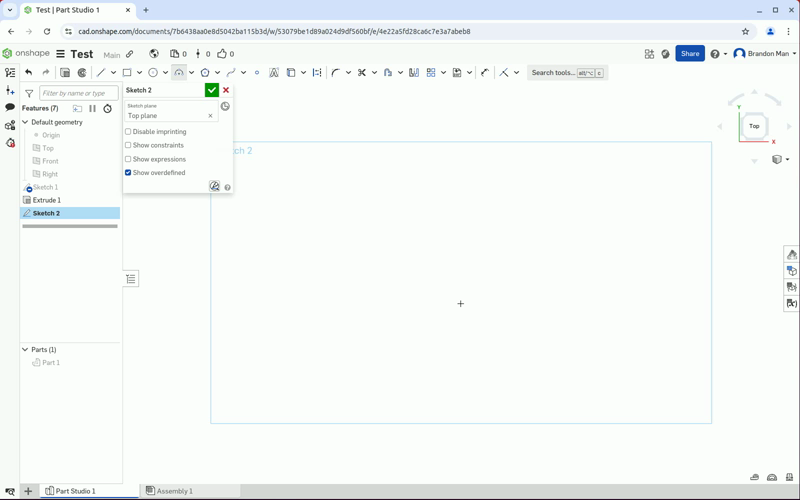
click(460, 303)
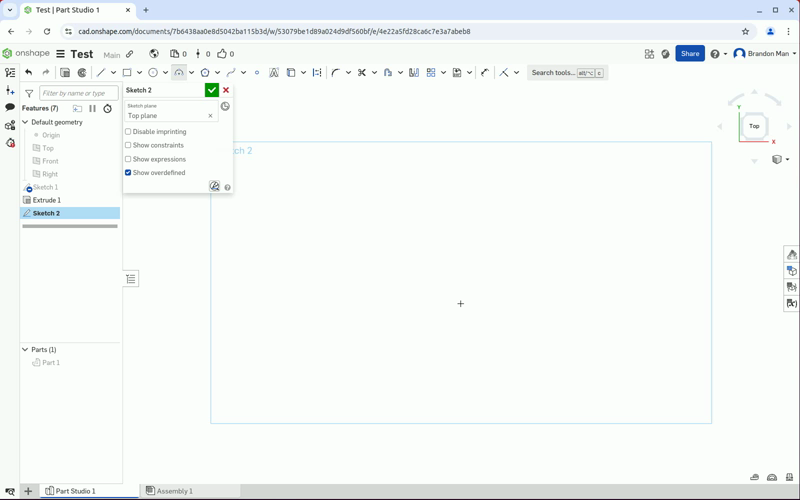
key_up(shift)
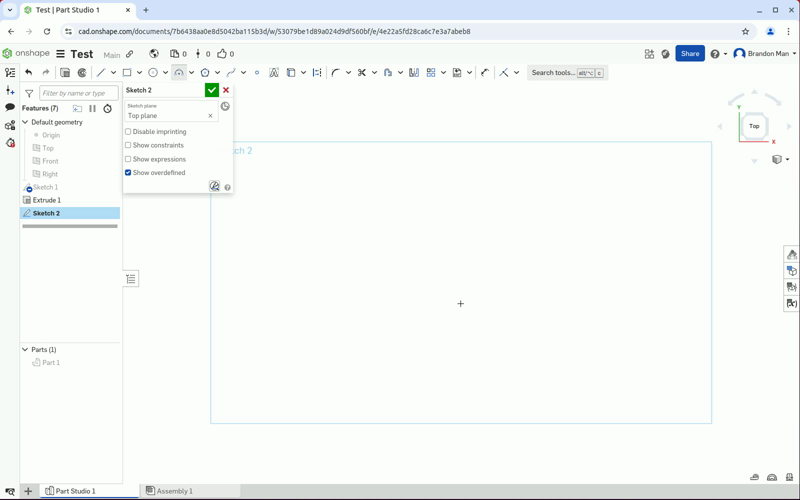
key_down(shift)
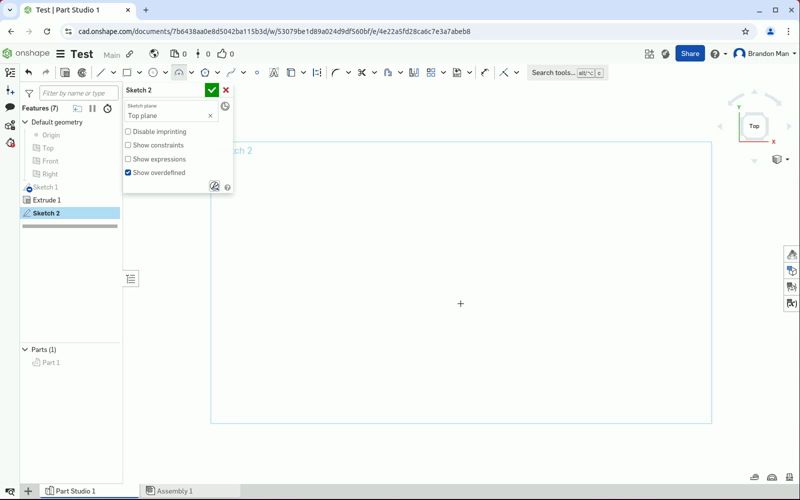
mouse_move(460, 261)
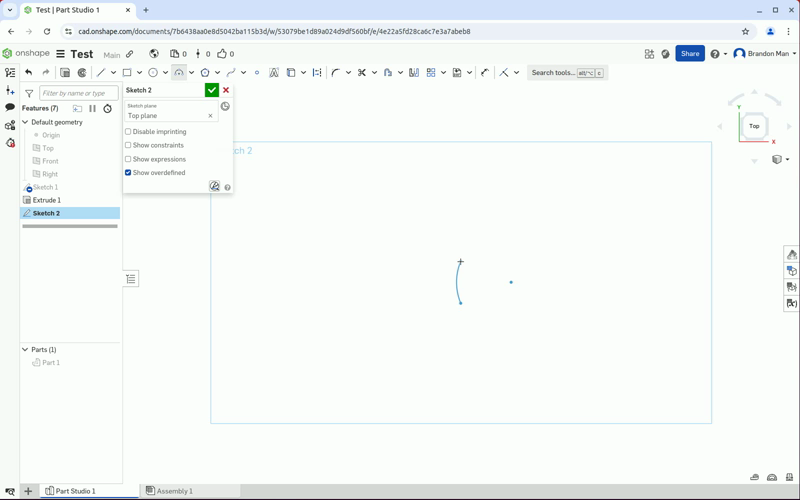
click(460, 261)
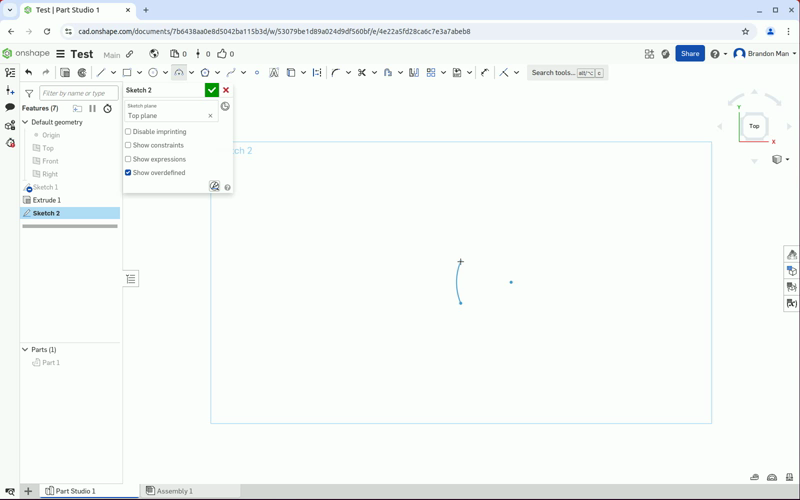
mouse_move(481, 282)
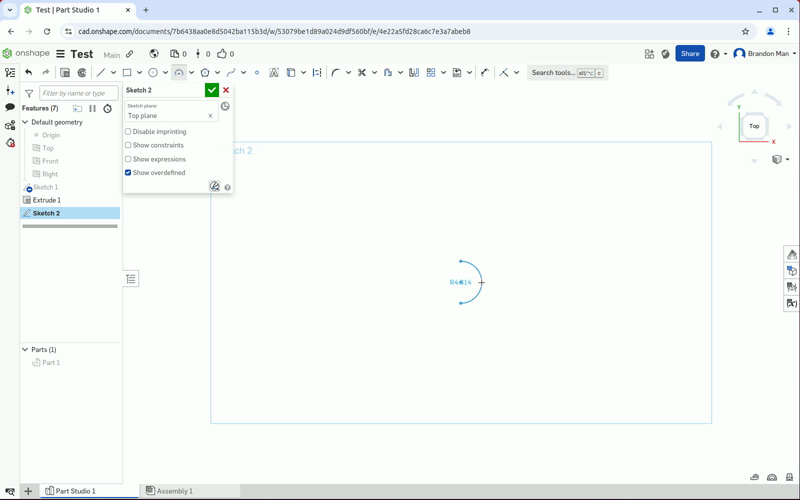
click(481, 282)
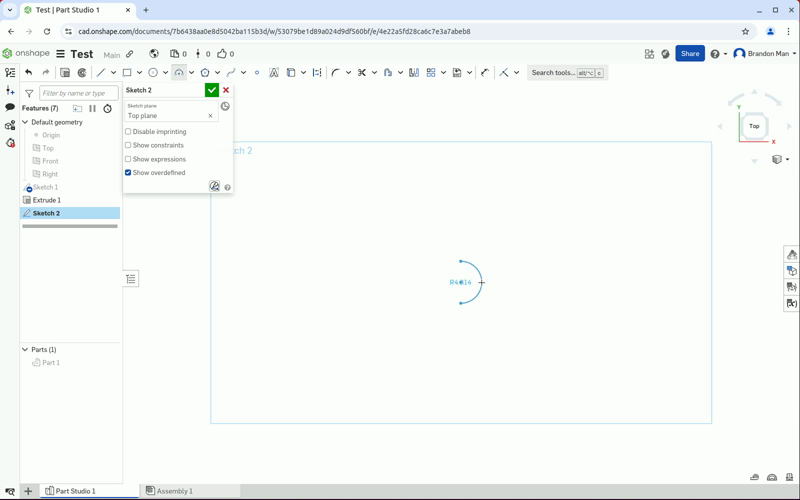
key_up(shift)
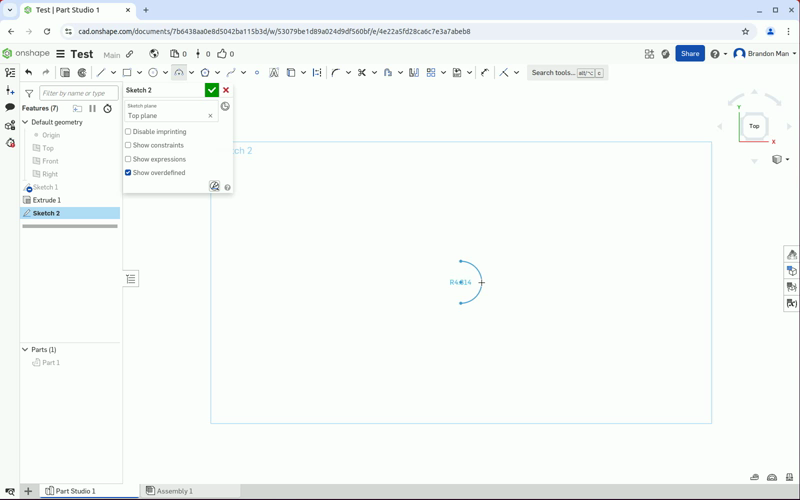
key(esc)
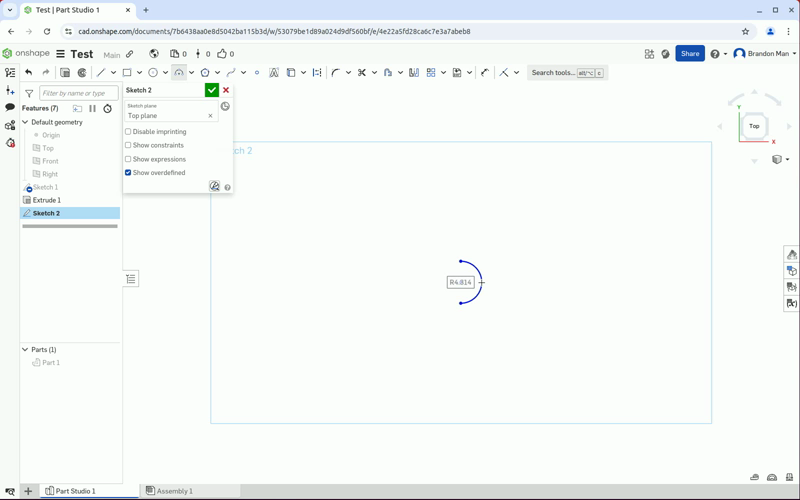
key(l)
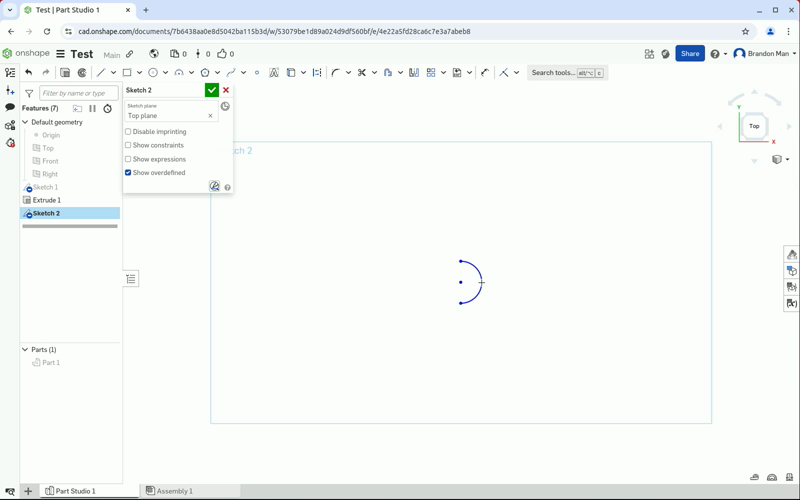
mouse_move(460, 261)
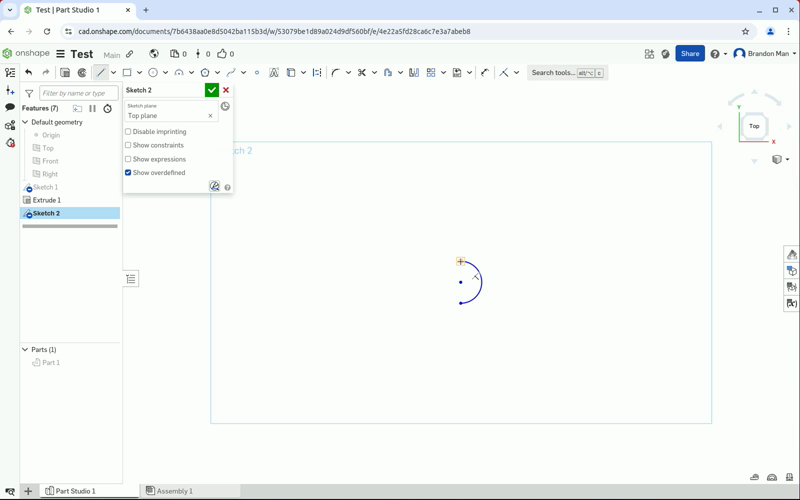
click(460, 261)
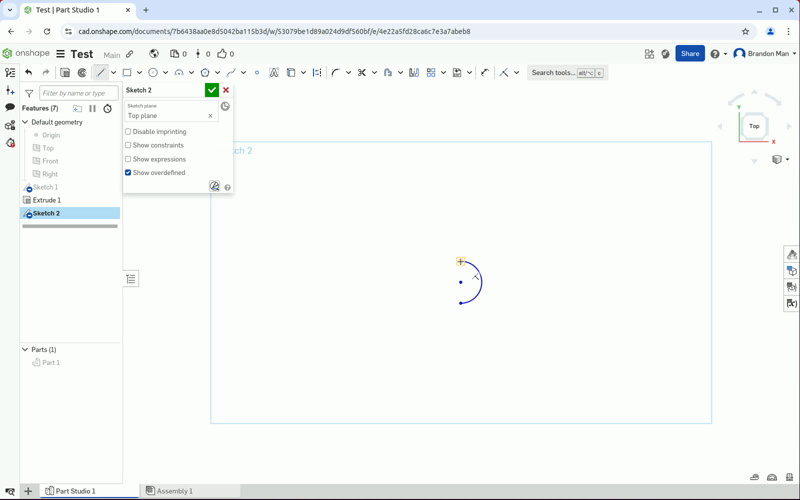
mouse_move(490, 261)
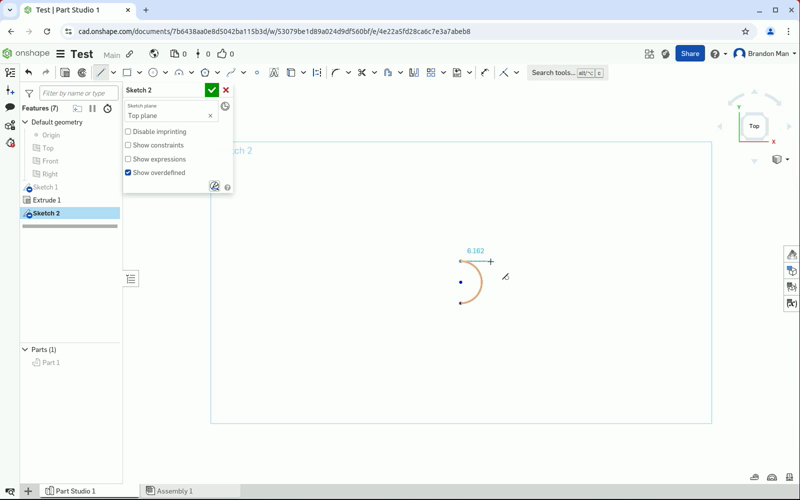
key_down(shift)
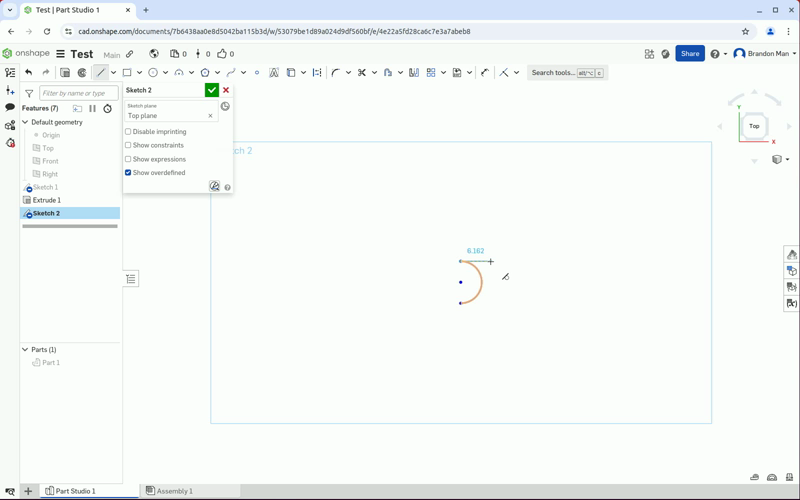
mouse_move(460, 303)
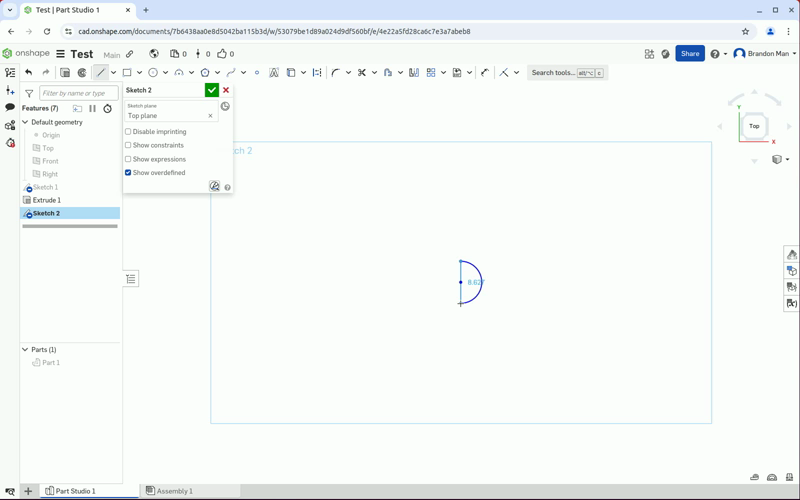
key_up(shift)
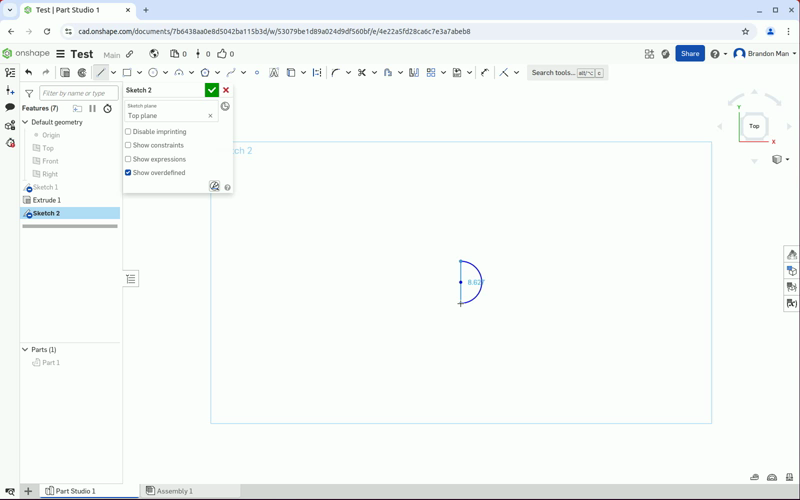
click(460, 303)
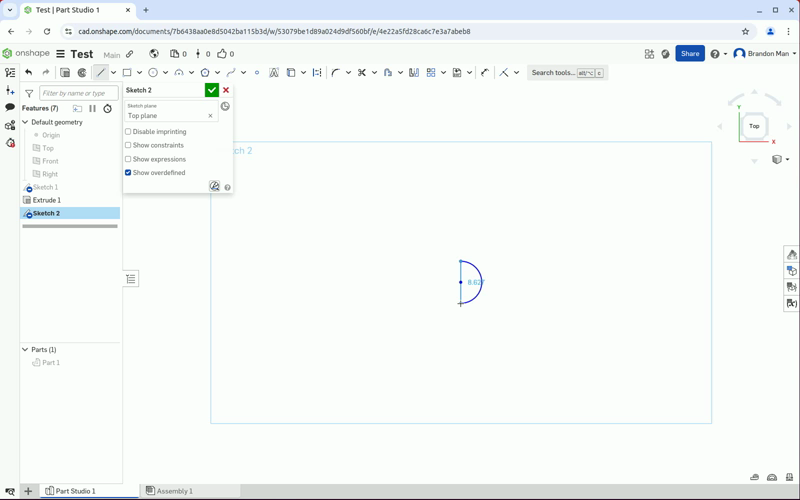
key(esc)
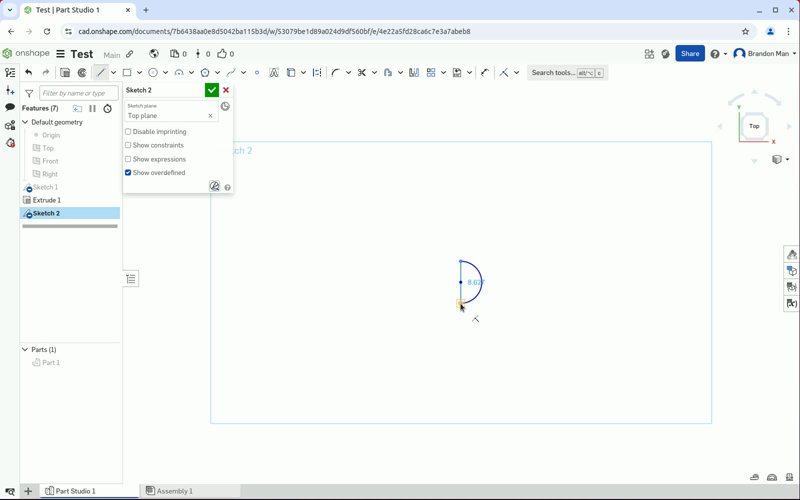
mouse_move(479, 289)
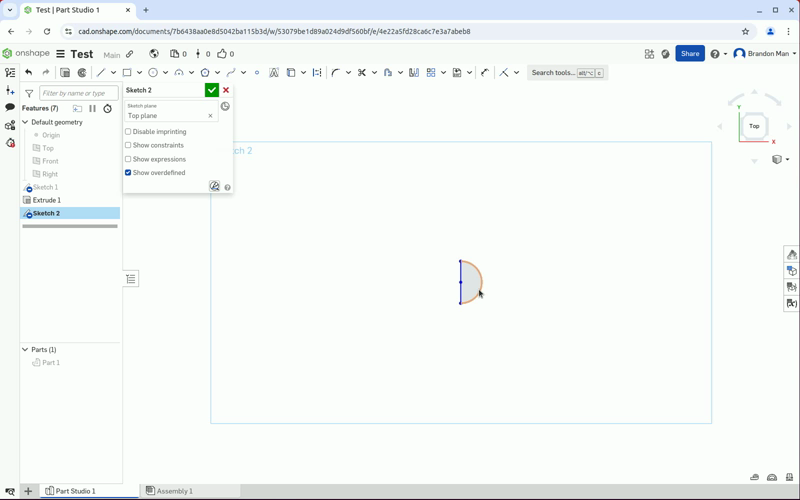
scroll(6)
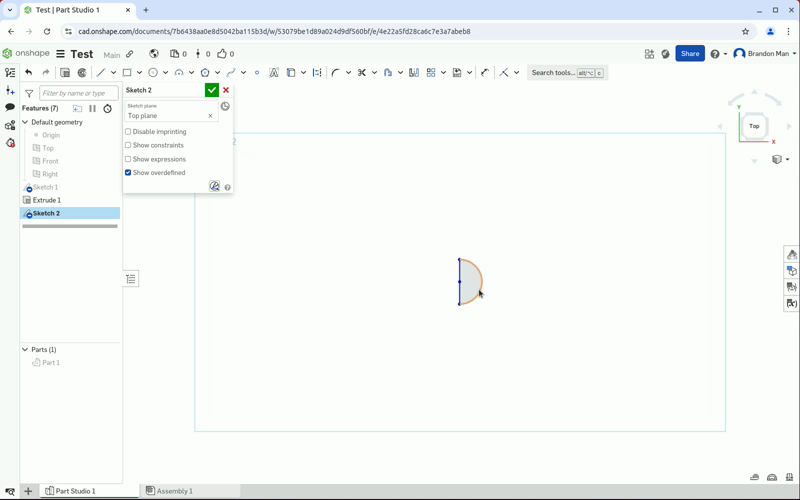
scroll(6)
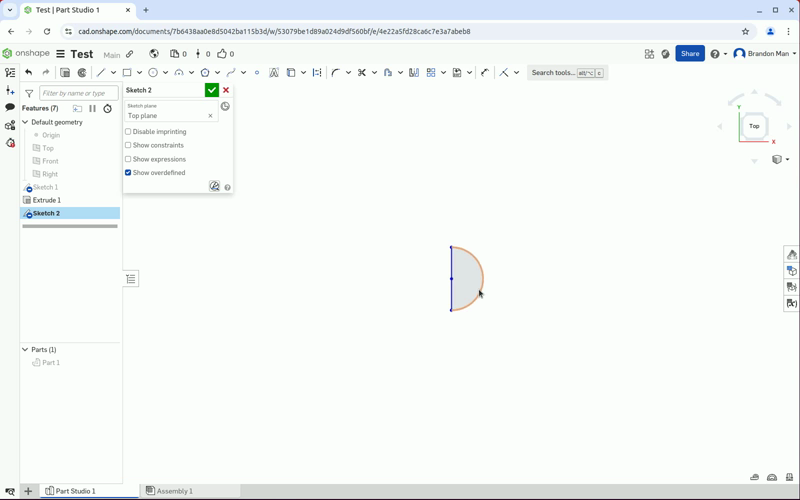
scroll(6)
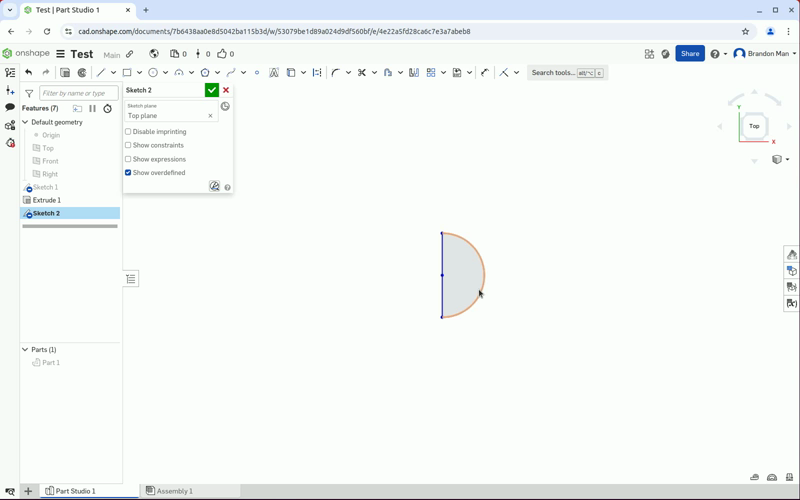
scroll(6)
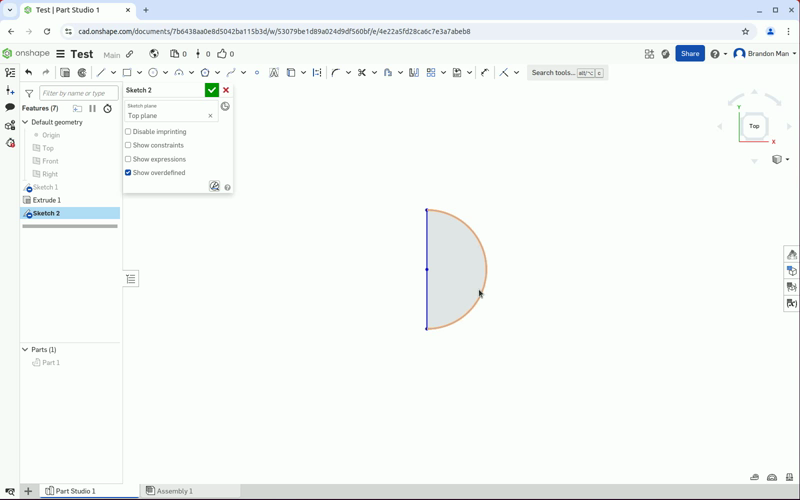
scroll(6)
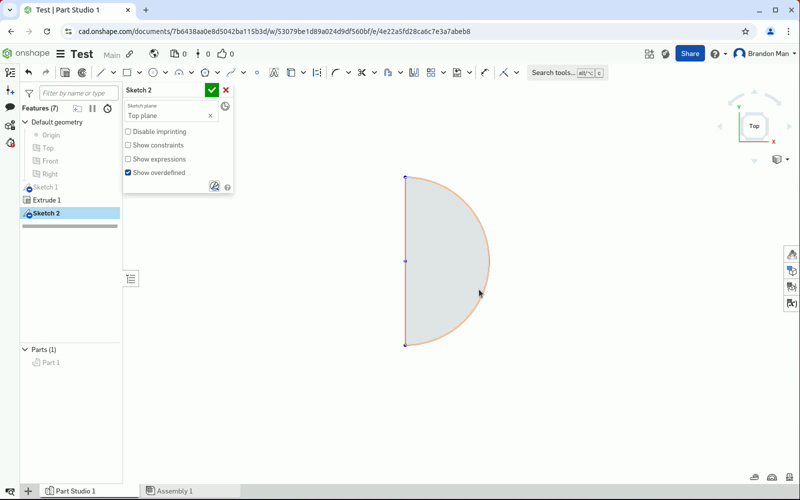
scroll(6)
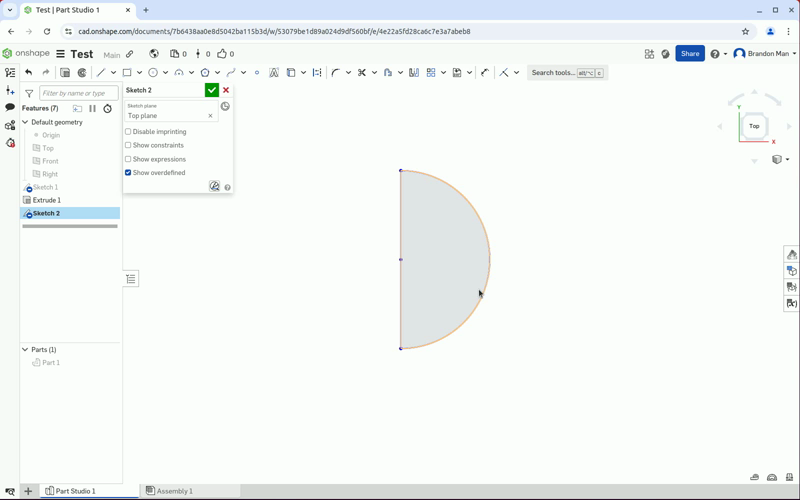
scroll(6)
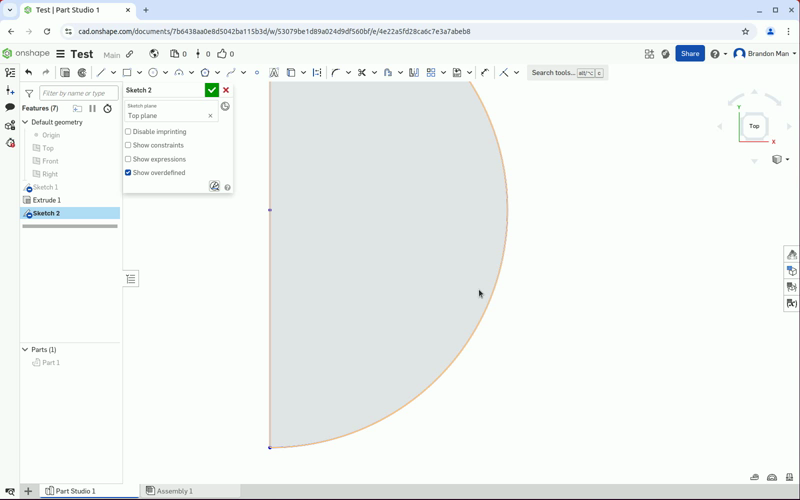
click(479, 289)
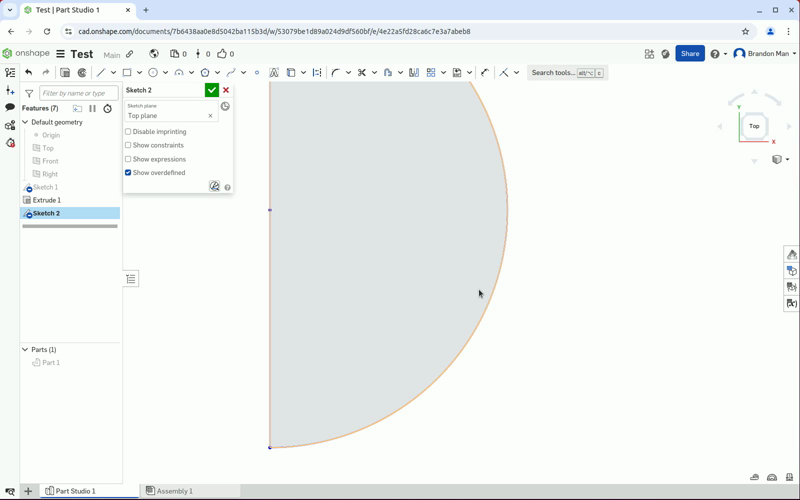
scroll(-6)
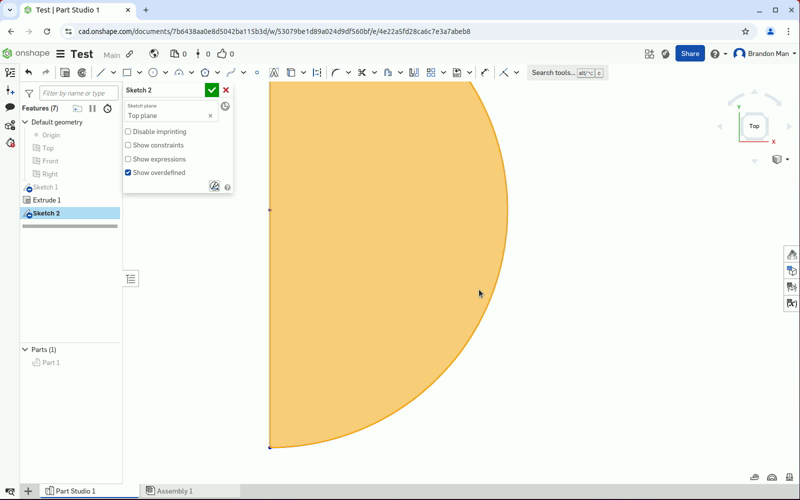
scroll(-6)
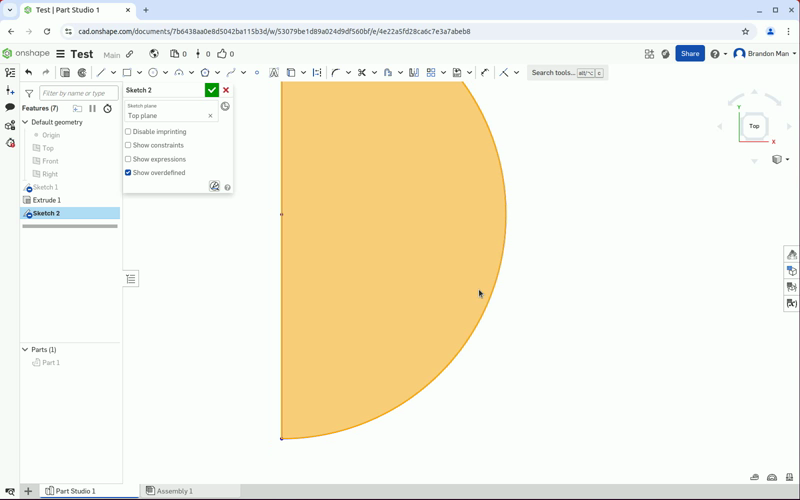
scroll(-6)
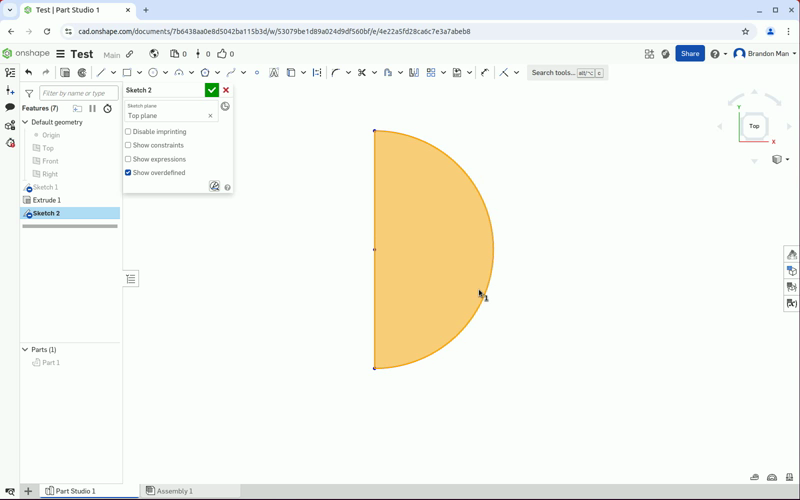
scroll(-6)
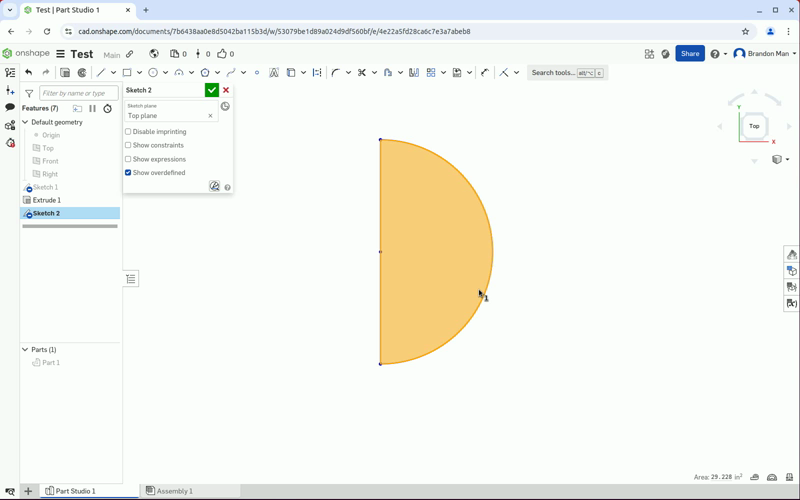
scroll(-6)
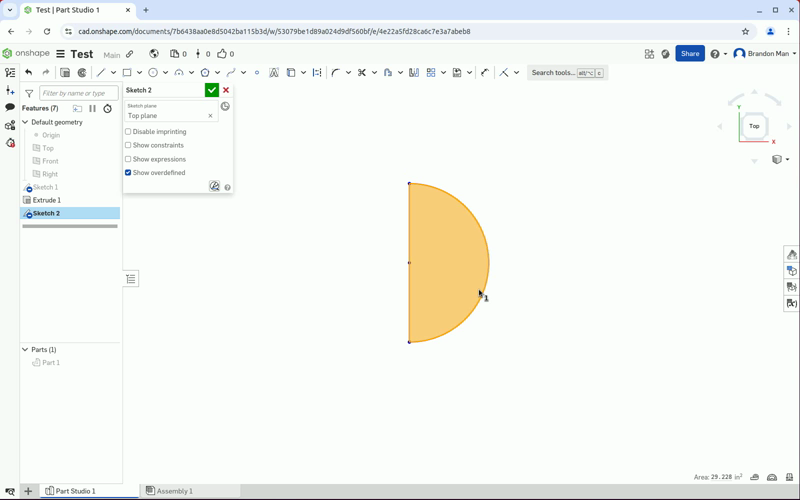
scroll(-6)
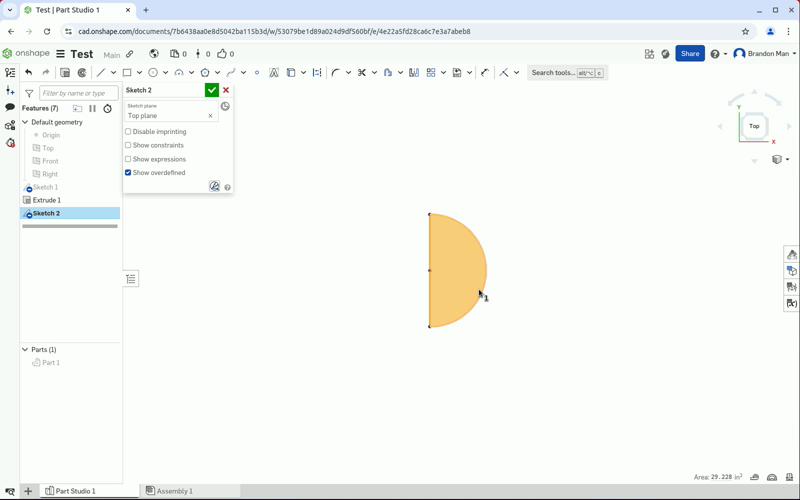
scroll(-6)
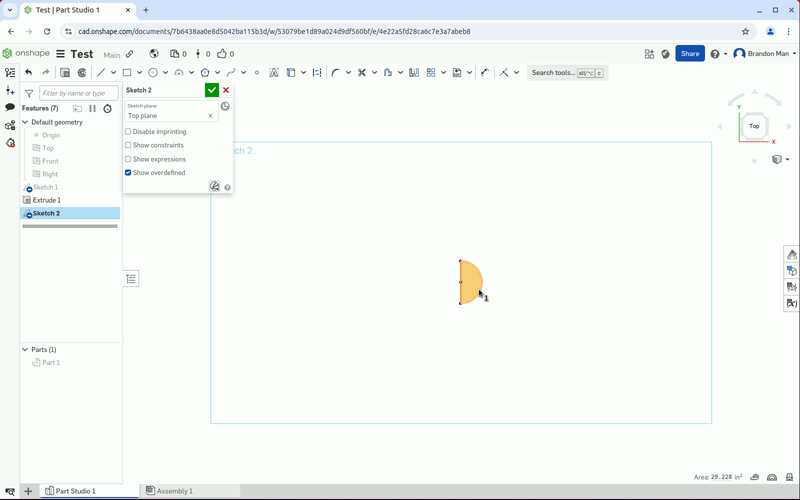
mouse_move(73, 352)
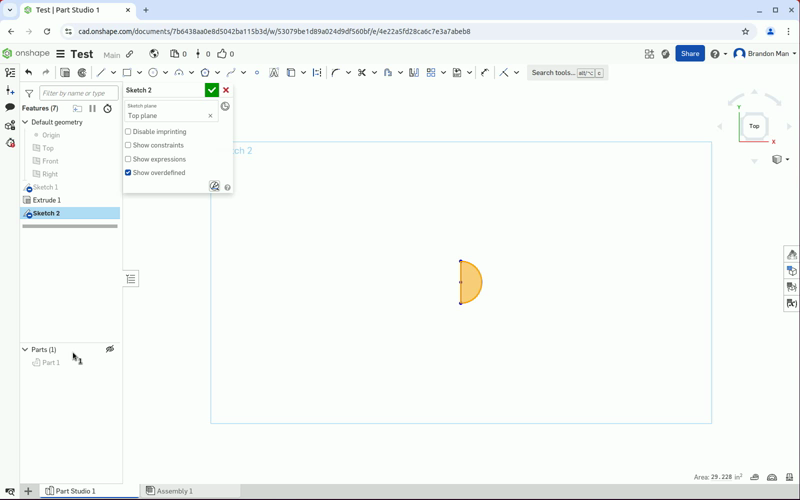
key(shift+y)
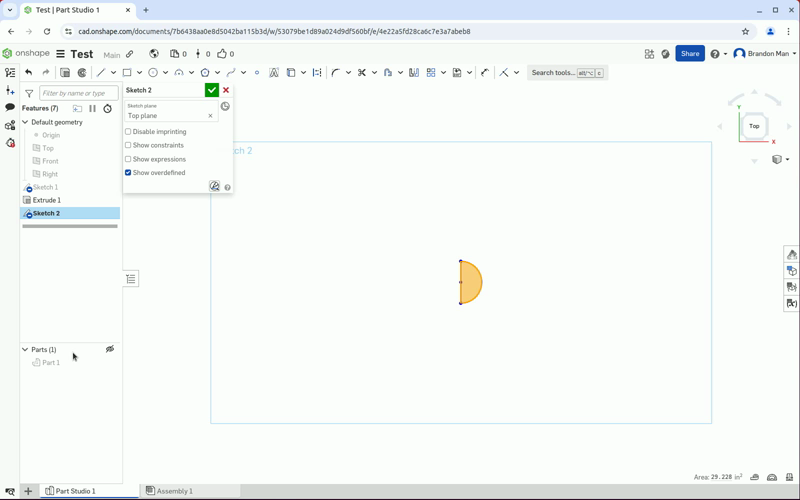
key(shift+e)
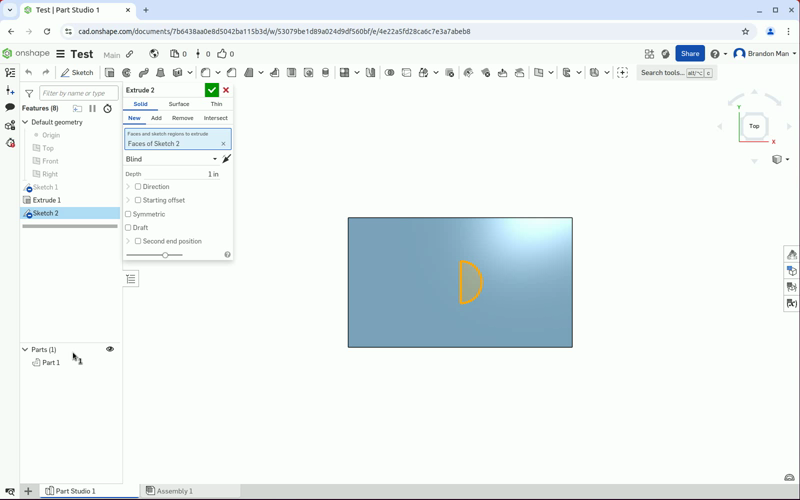
mouse_move(143, 106)
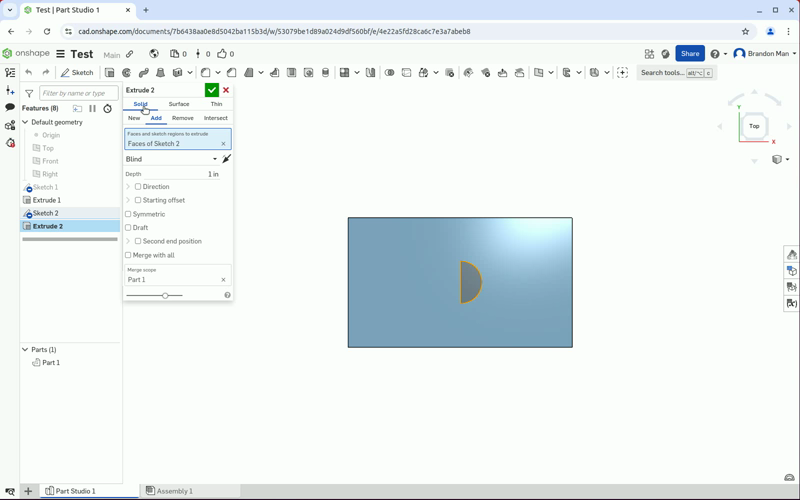
click(143, 106)
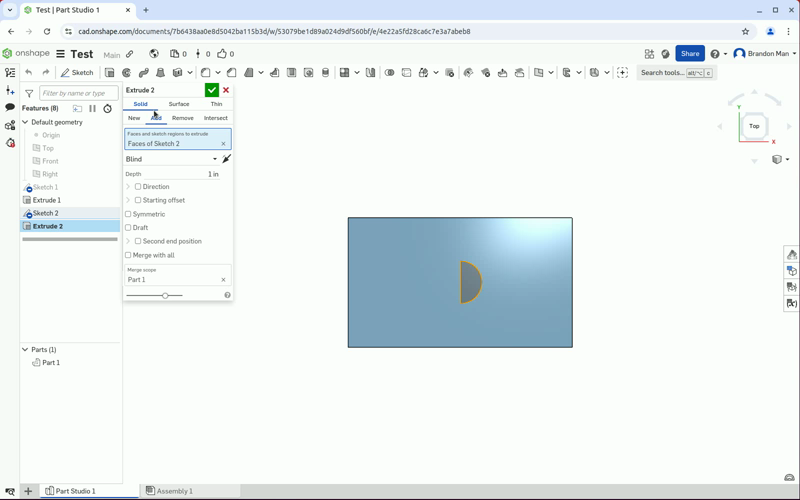
mouse_move(186, 120)
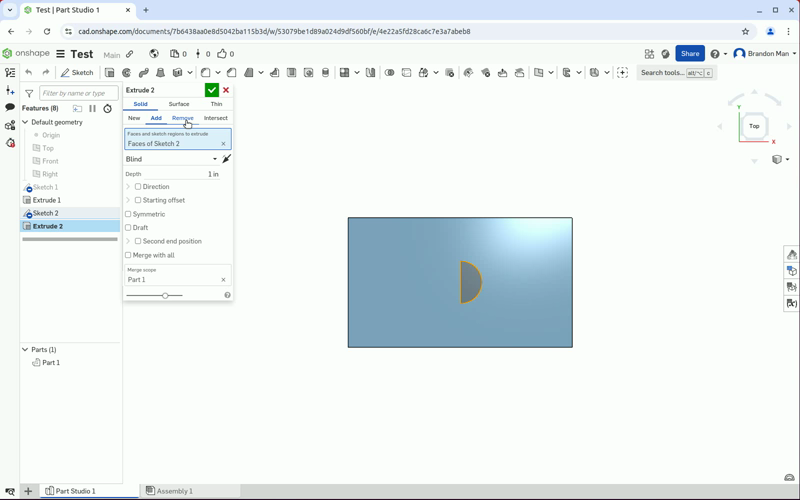
click(186, 120)
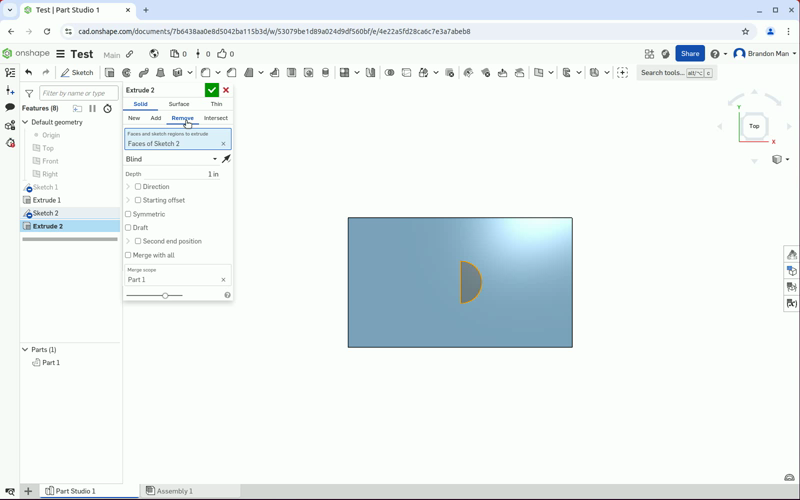
key(tab, 4)
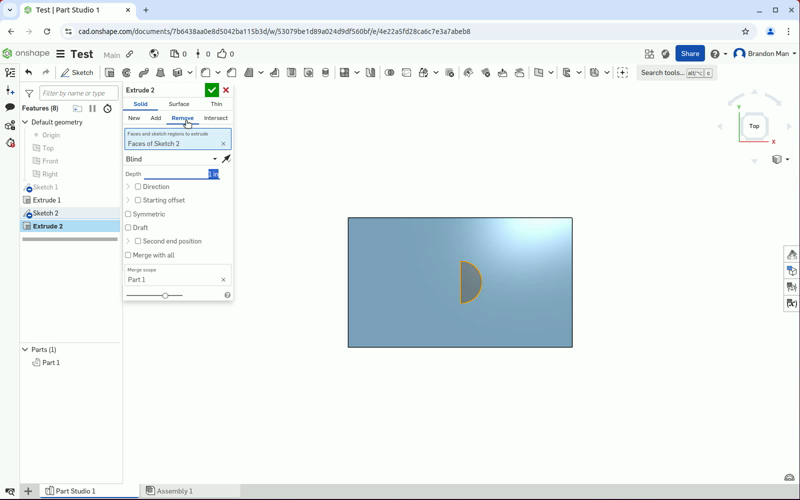
text(8.425)
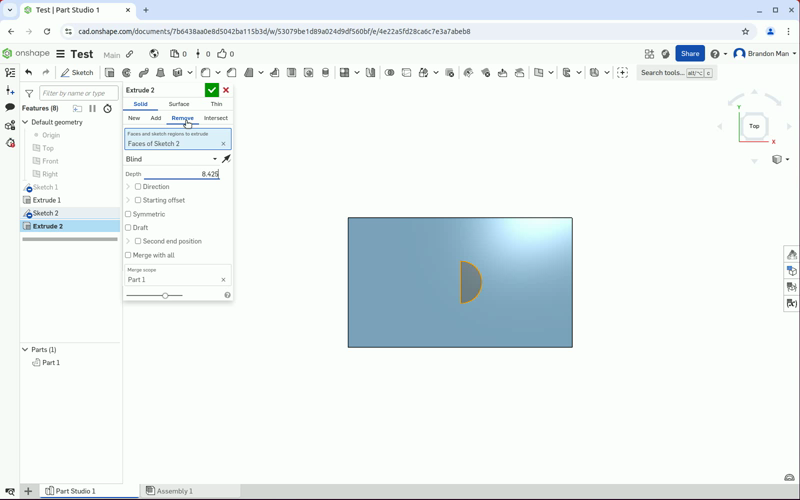
key(tab, 6)
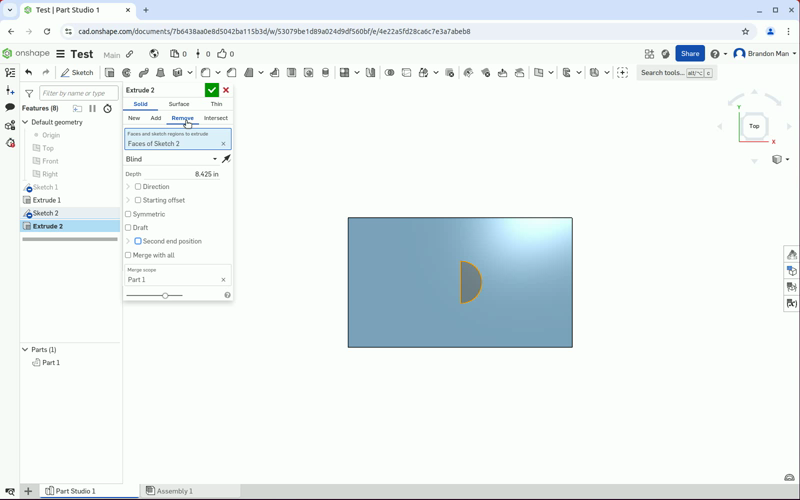
key(space)
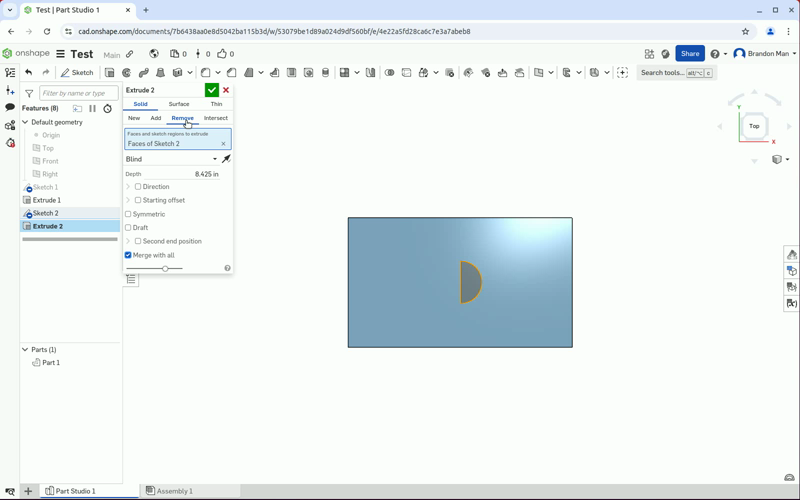
key(enter)
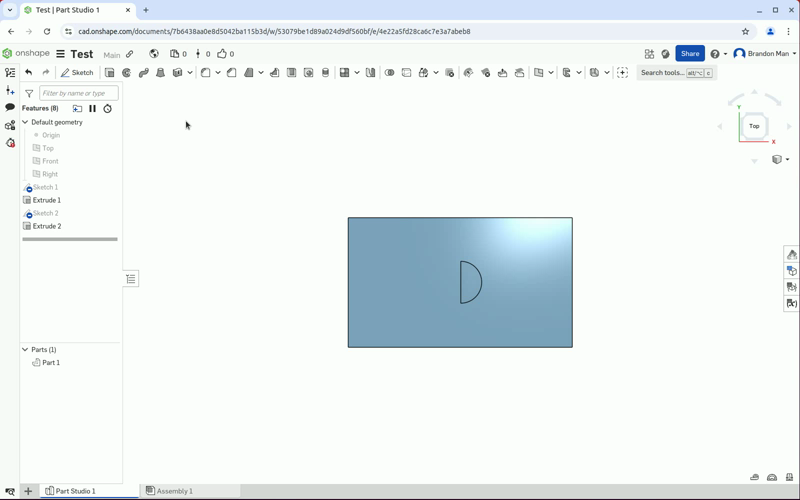
key(shift+h)
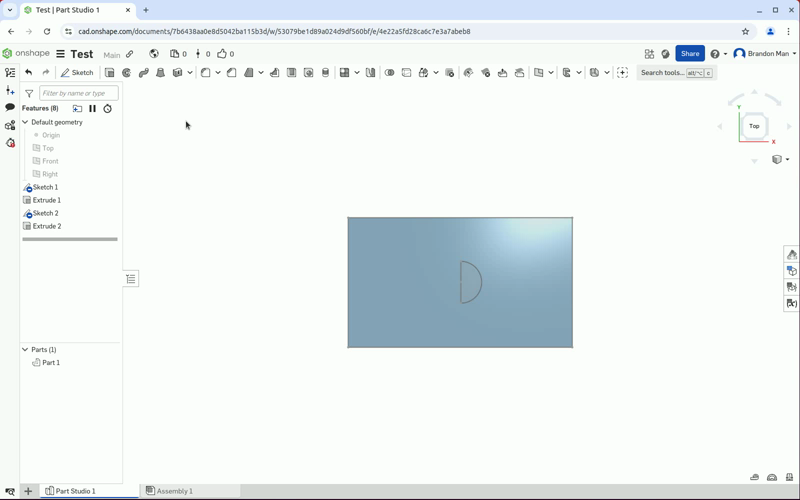
key(shift+h)
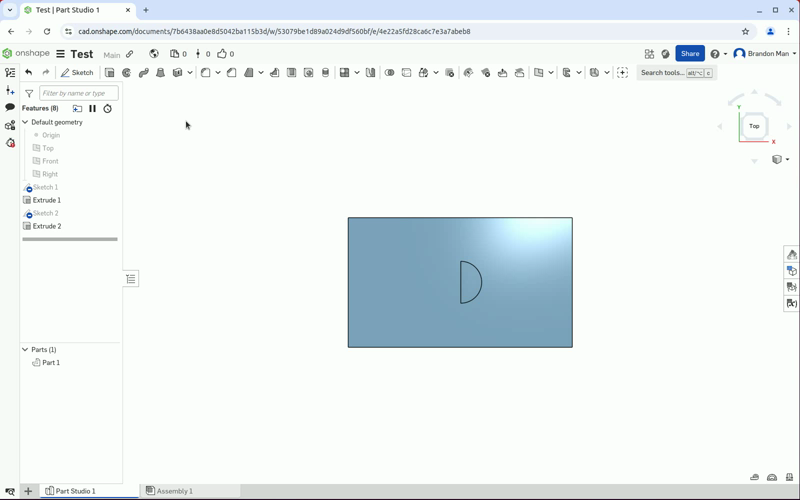
mouse_move(73, 189)
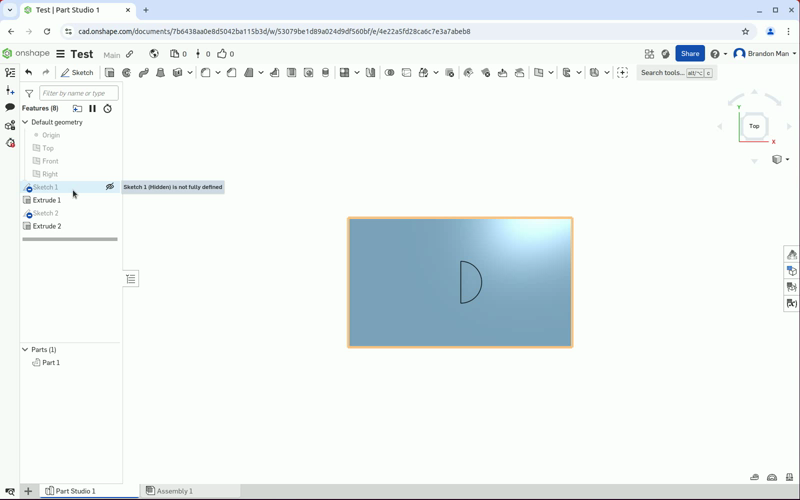
click(73, 189)
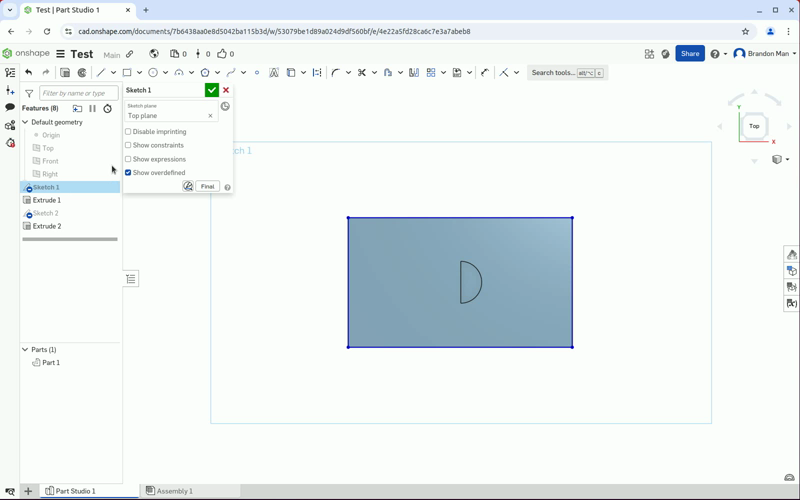
mouse_move(229, 92)
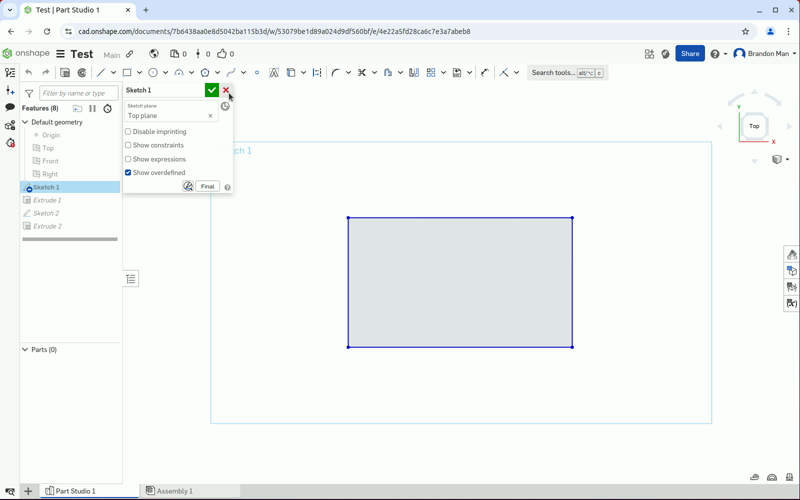
click(229, 92)
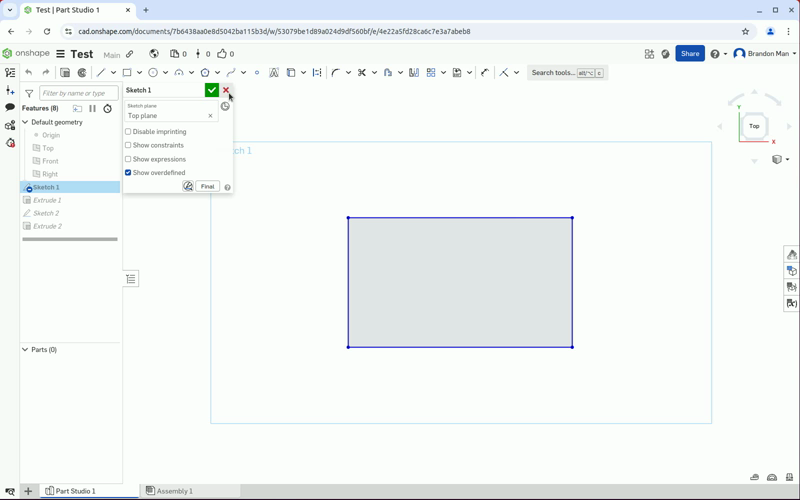
key(shift+s)
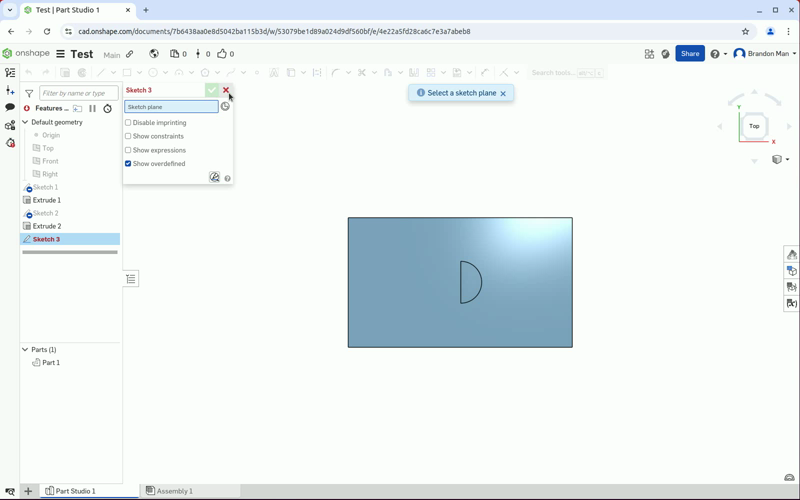
mouse_move(73, 150)
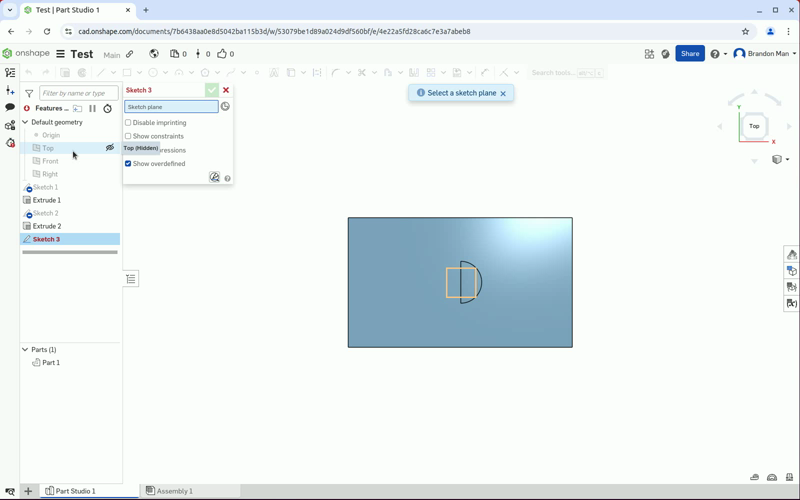
click(73, 150)
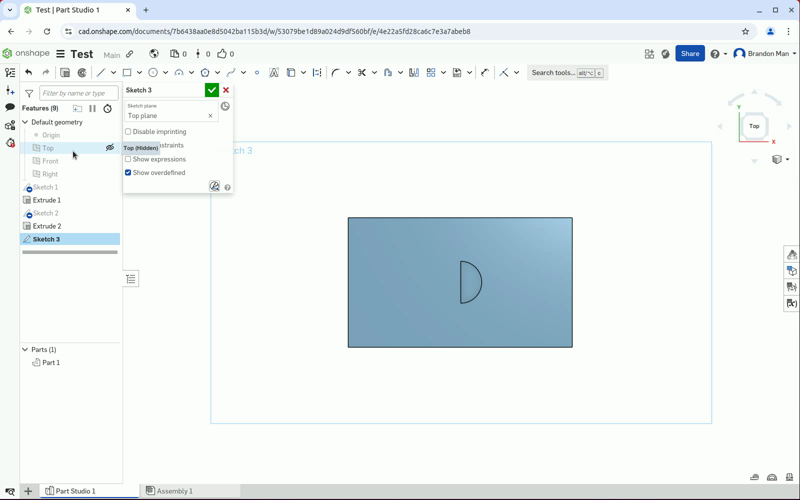
mouse_move(73, 352)
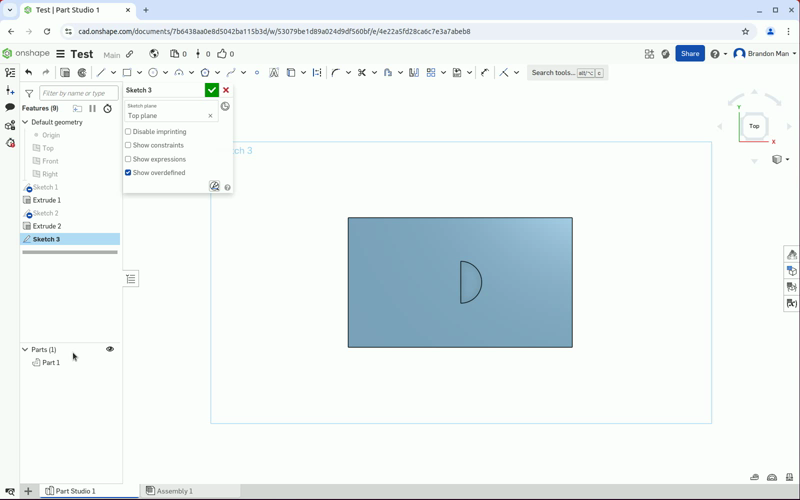
key(y)
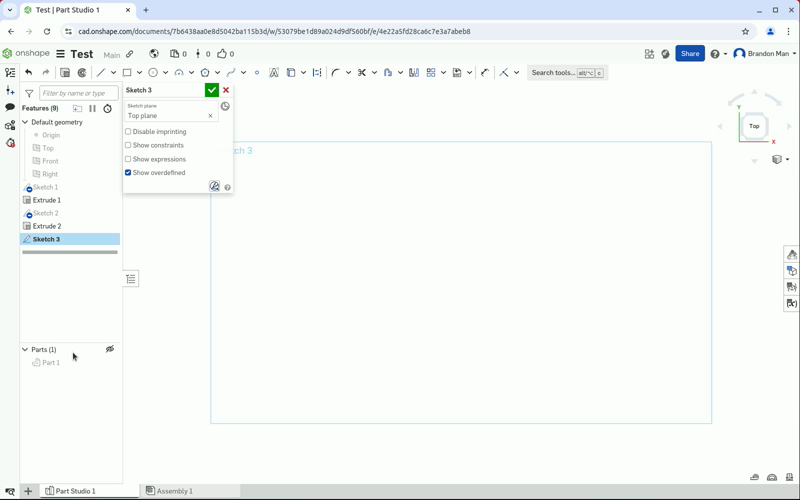
key(a)
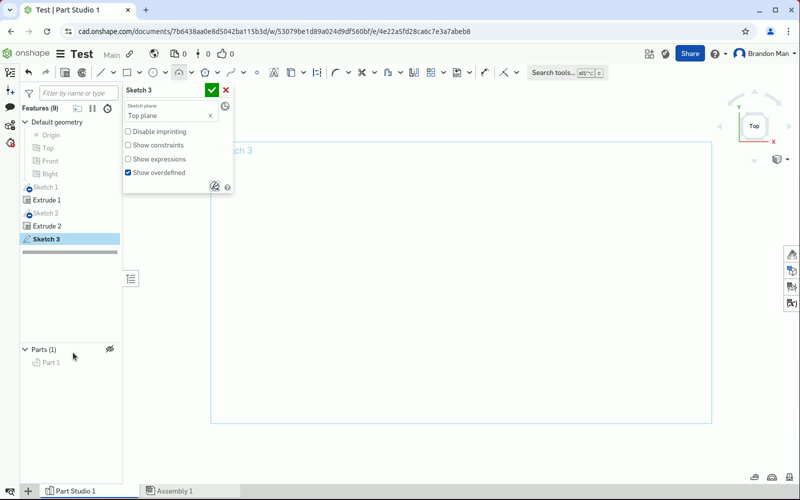
key_down(shift)
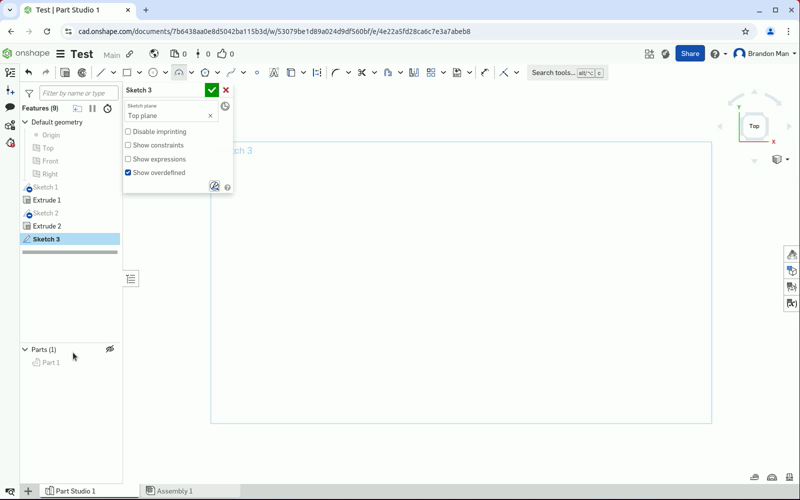
mouse_move(460, 303)
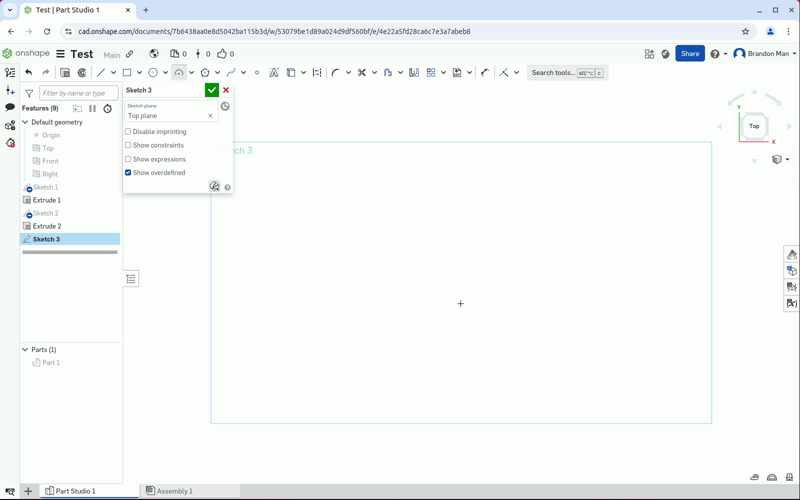
click(460, 303)
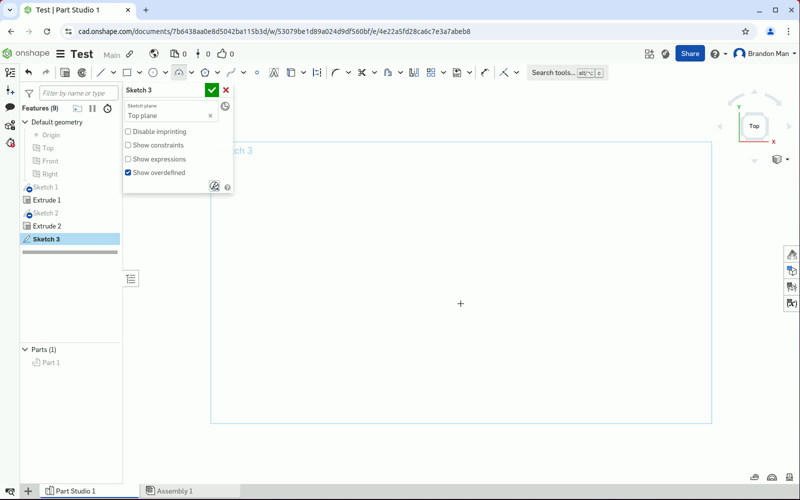
key_up(shift)
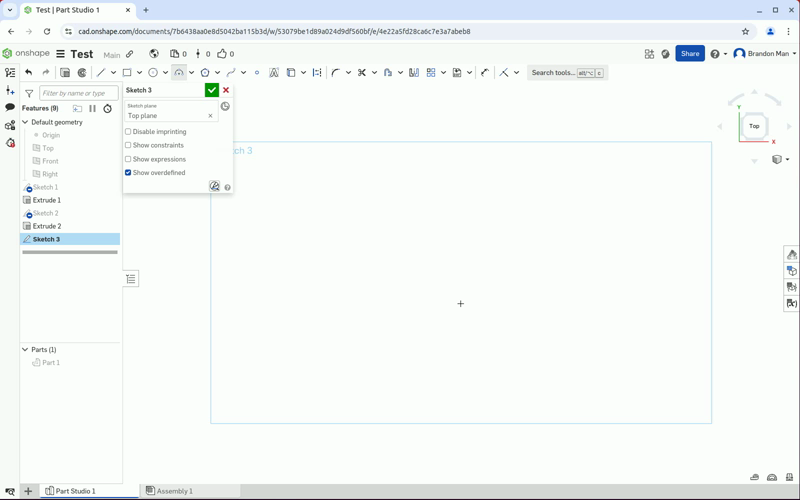
key_down(shift)
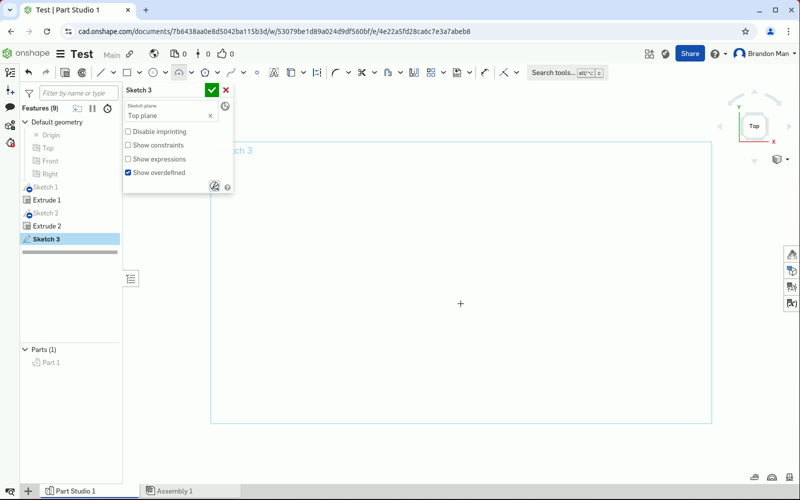
mouse_move(460, 261)
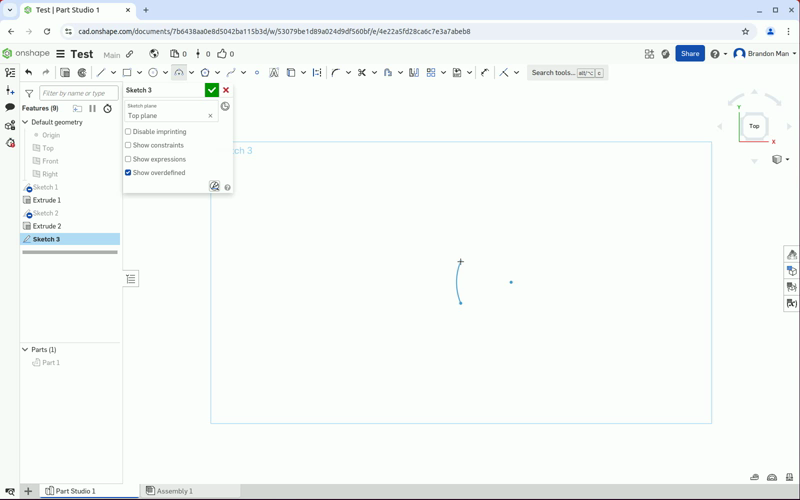
click(460, 261)
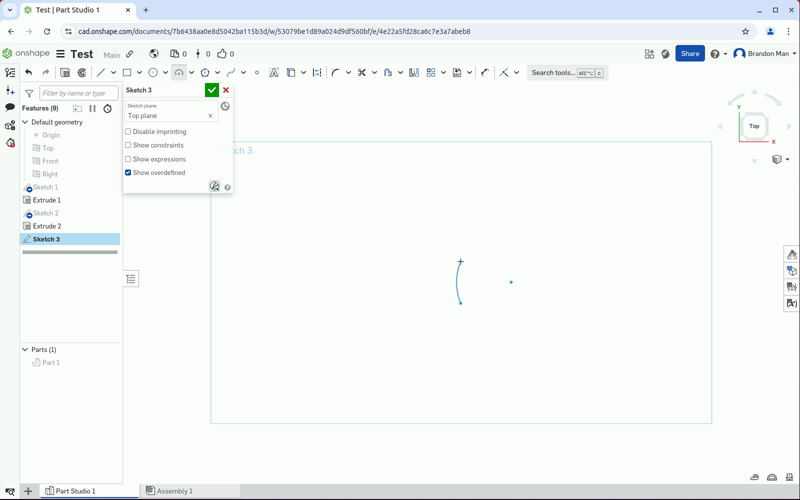
mouse_move(481, 282)
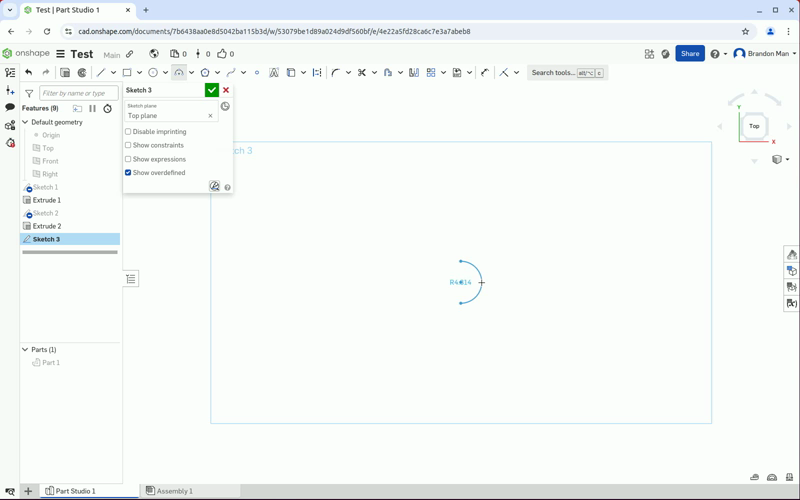
click(481, 282)
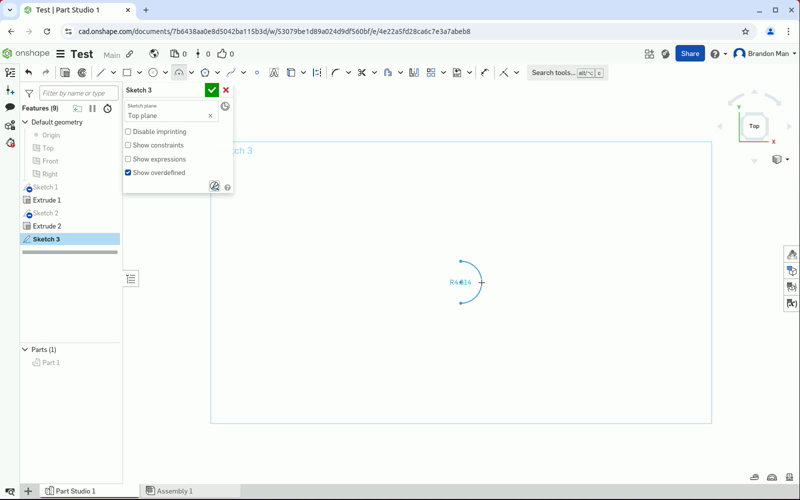
key_up(shift)
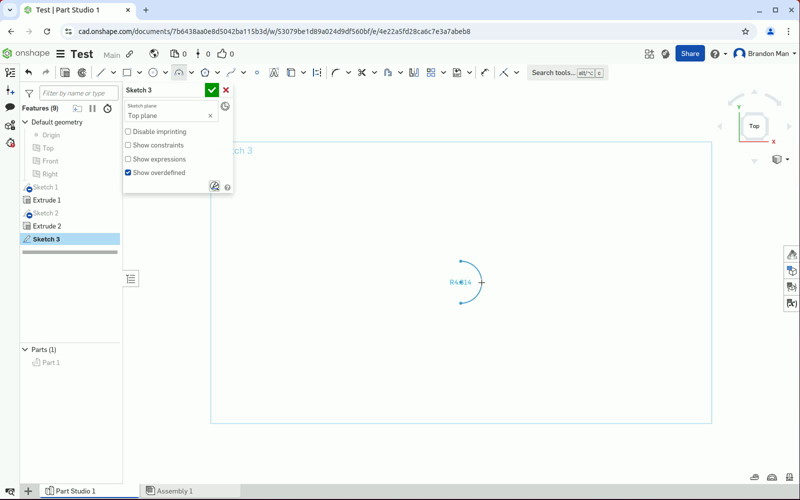
key(esc)
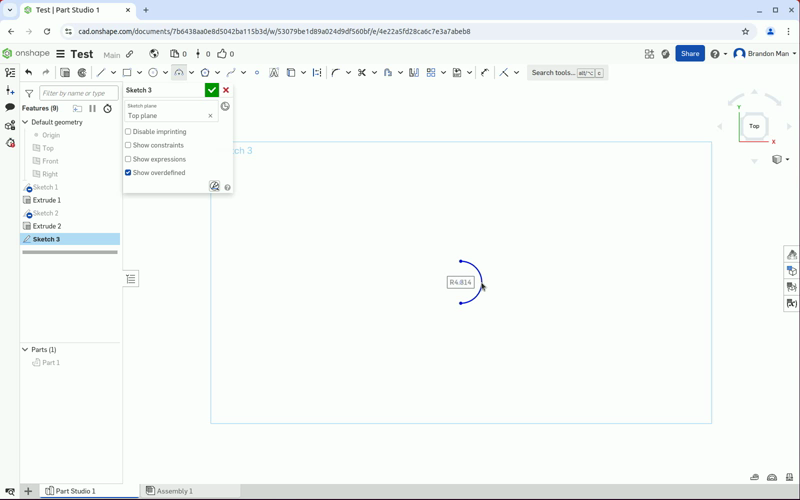
key(l)
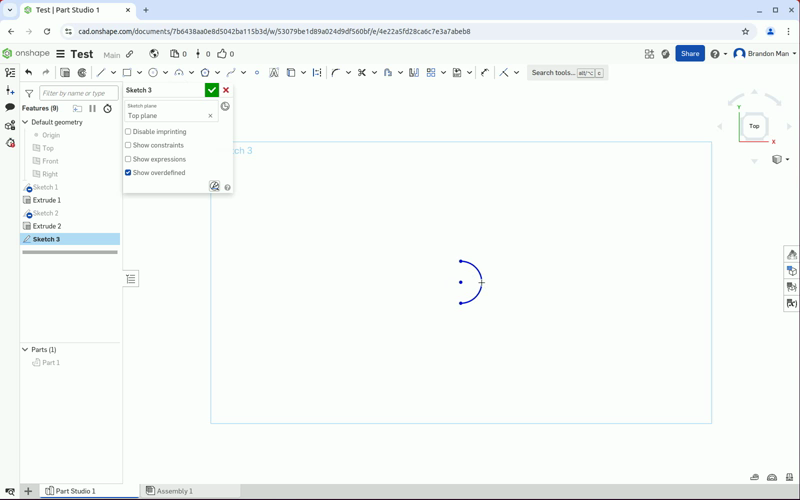
mouse_move(460, 261)
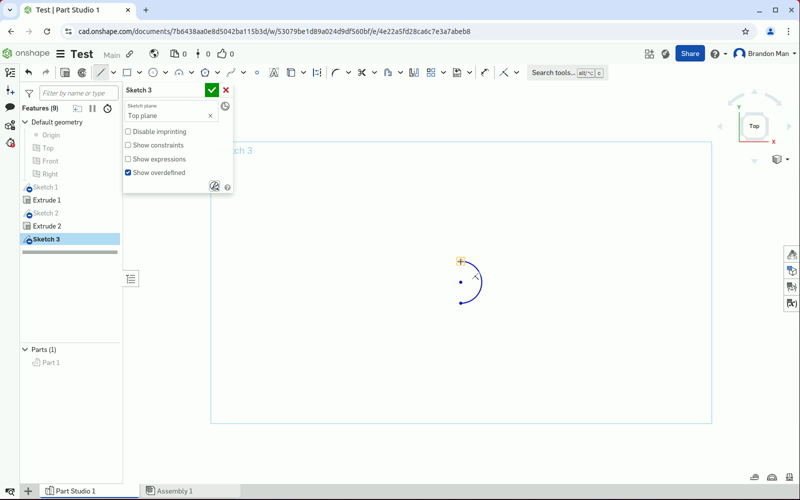
click(460, 261)
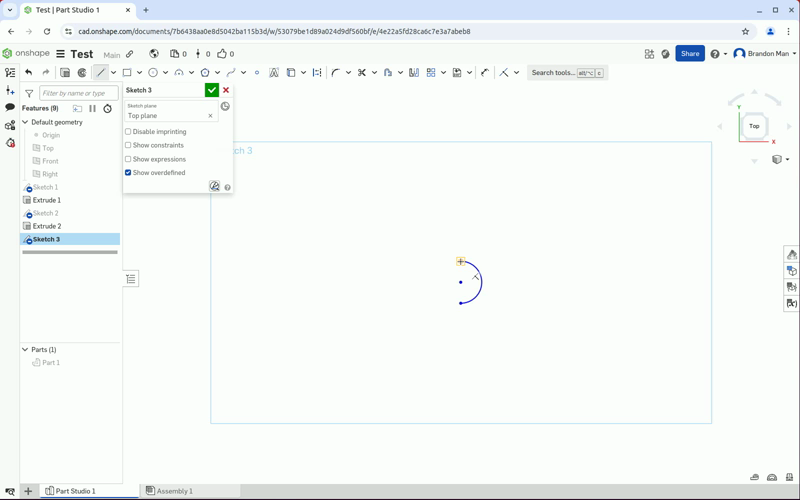
mouse_move(490, 261)
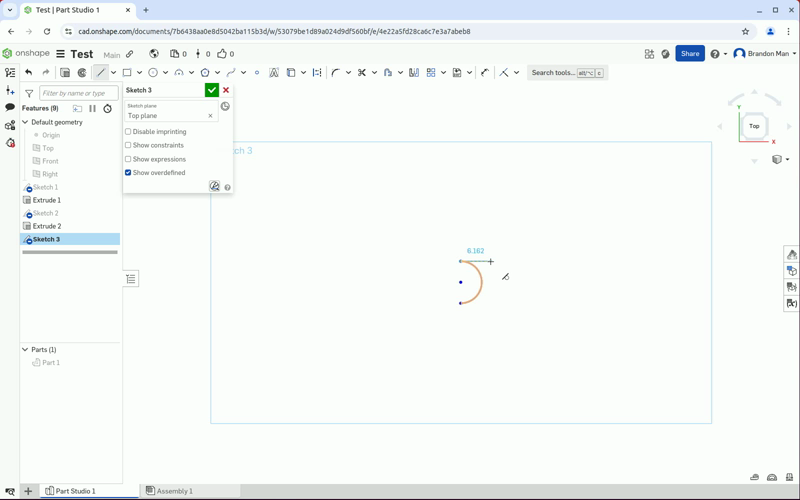
key_down(shift)
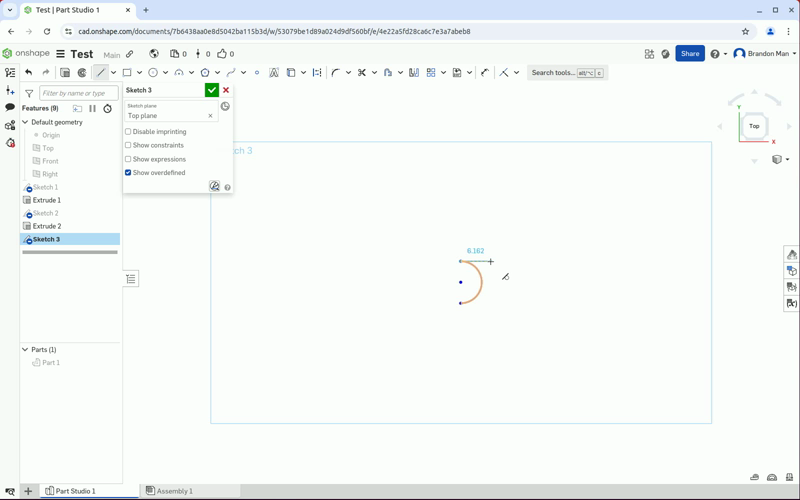
mouse_move(460, 303)
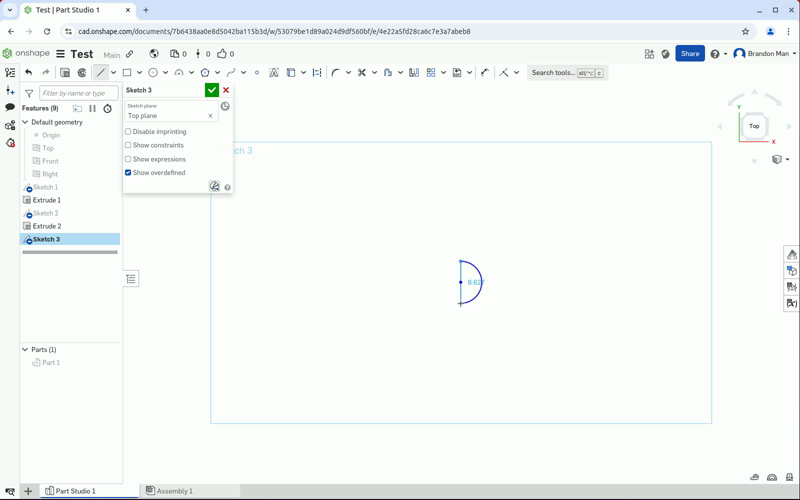
key_up(shift)
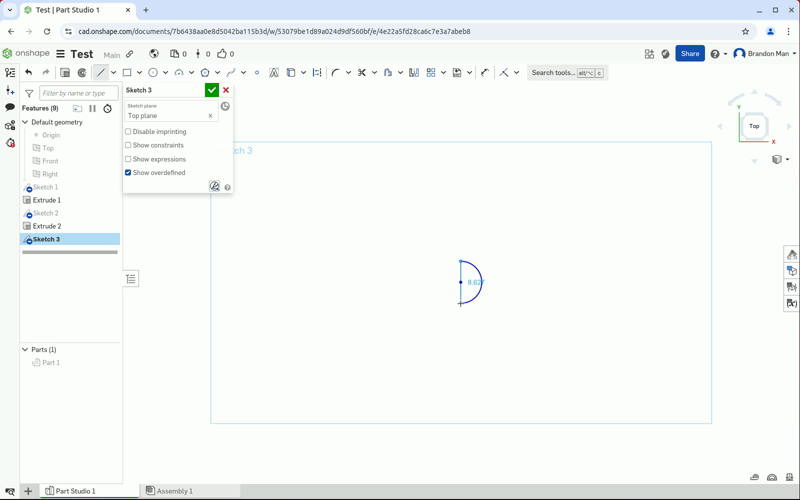
click(460, 303)
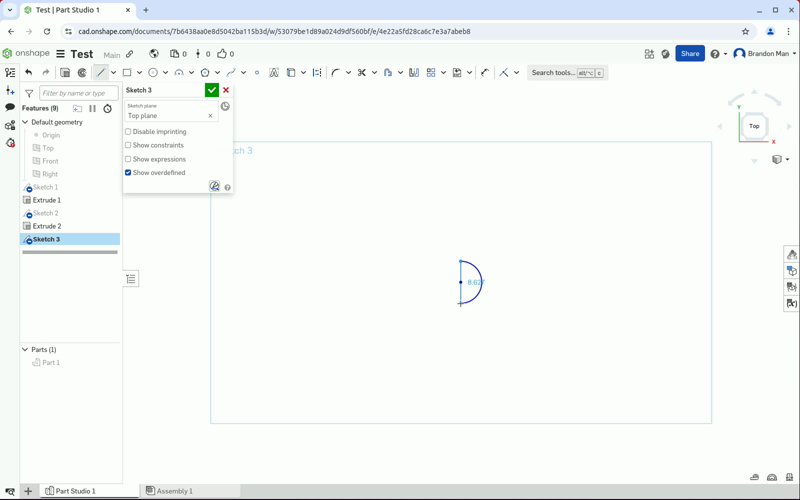
key(esc)
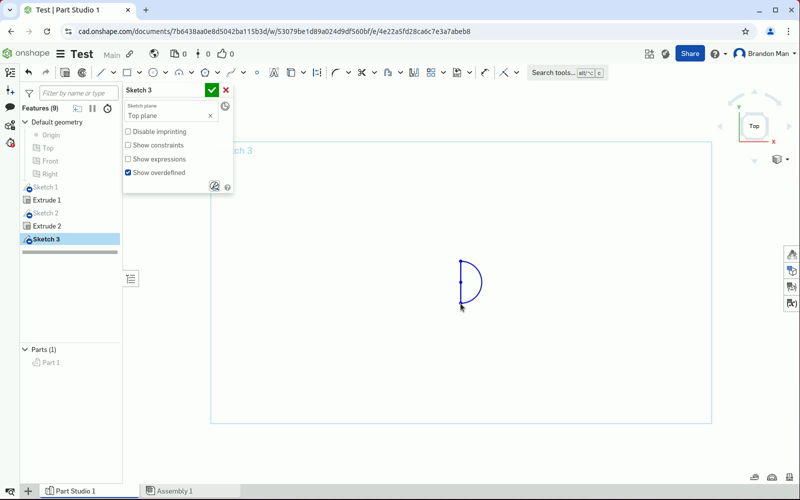
mouse_move(475, 280)
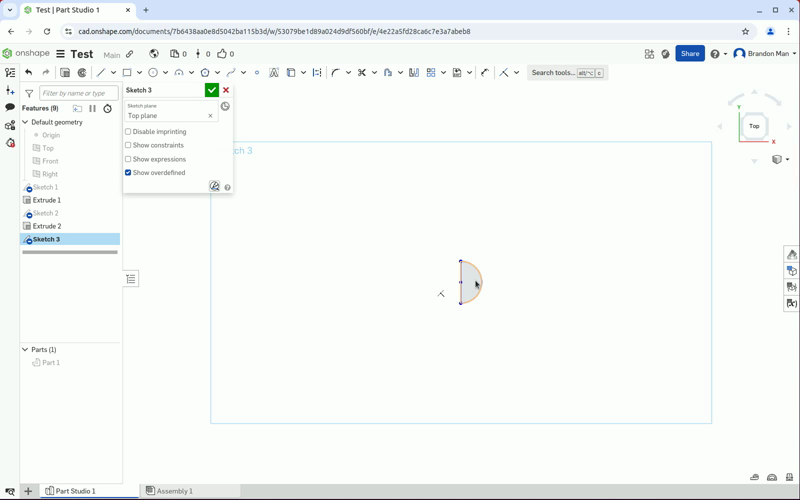
scroll(6)
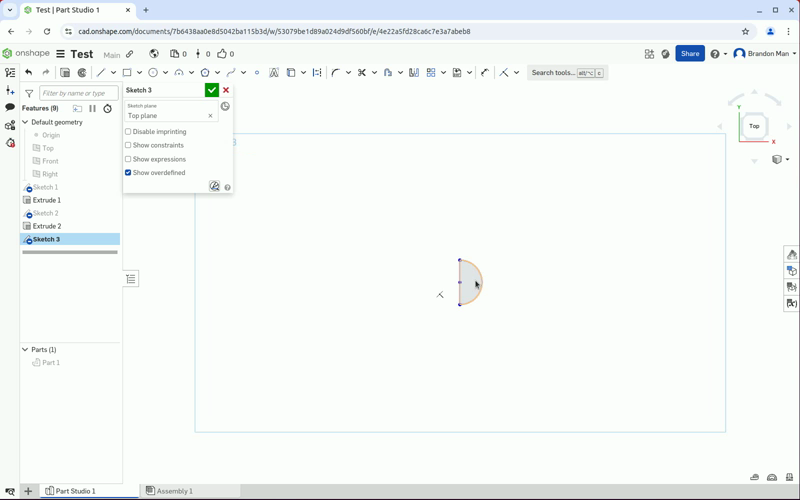
scroll(6)
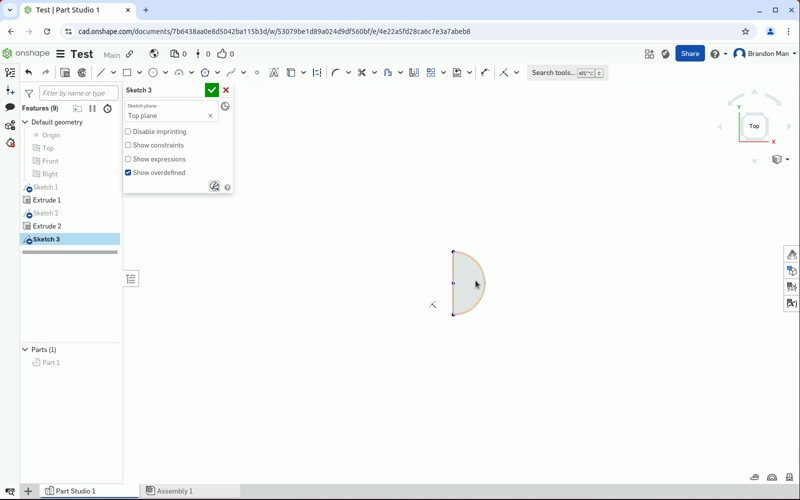
scroll(6)
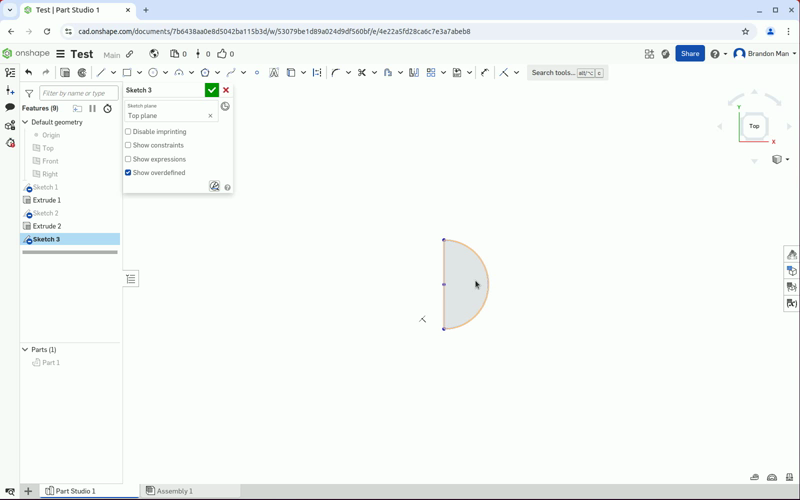
scroll(6)
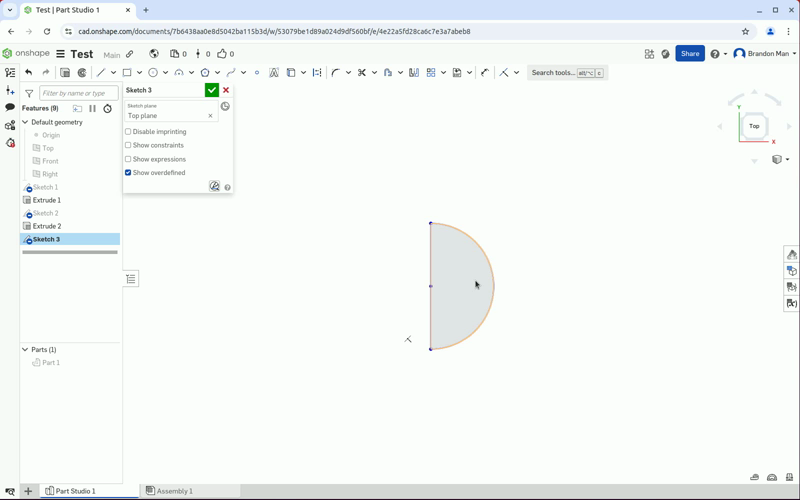
scroll(6)
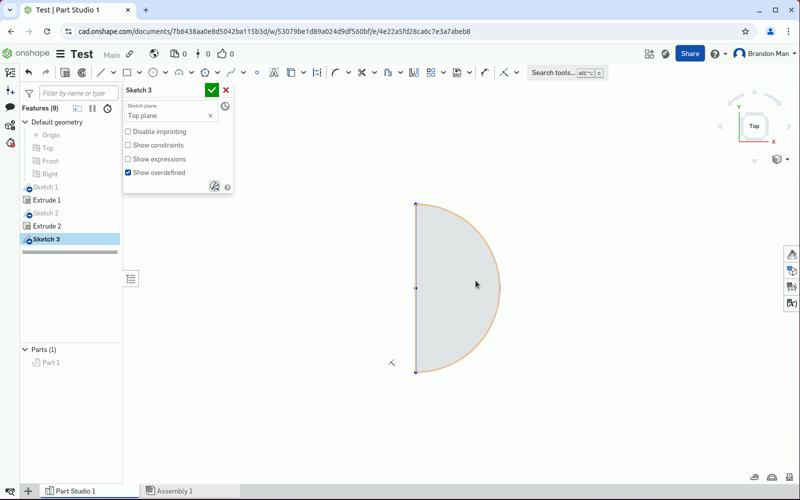
scroll(6)
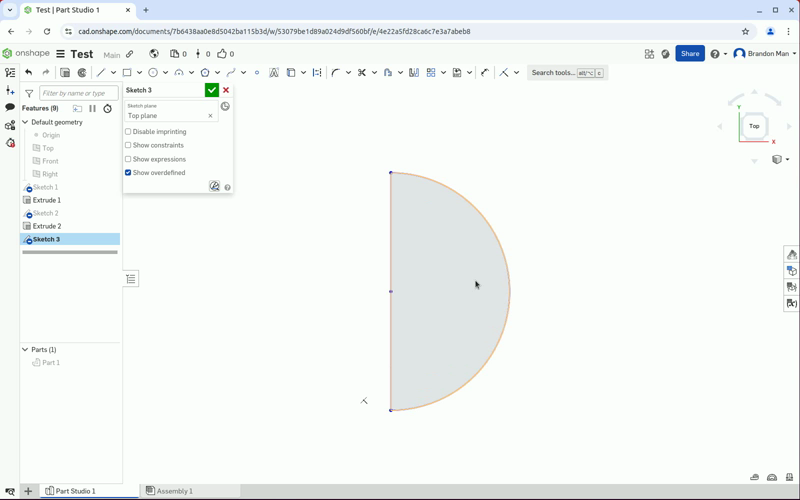
scroll(6)
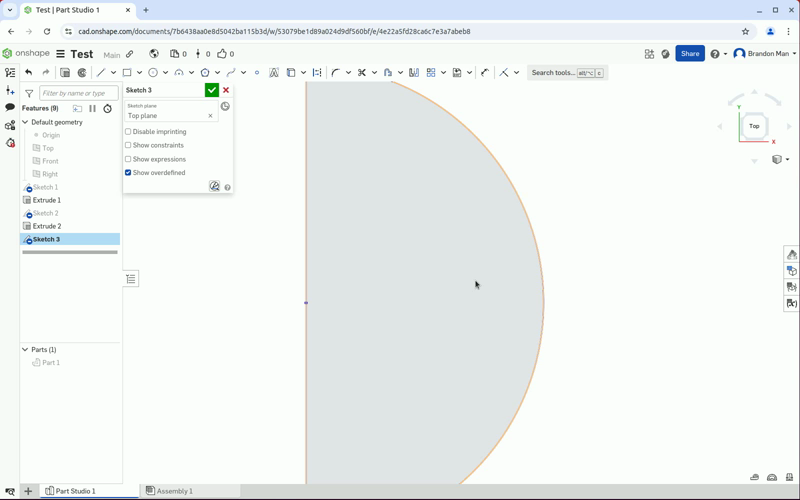
click(475, 280)
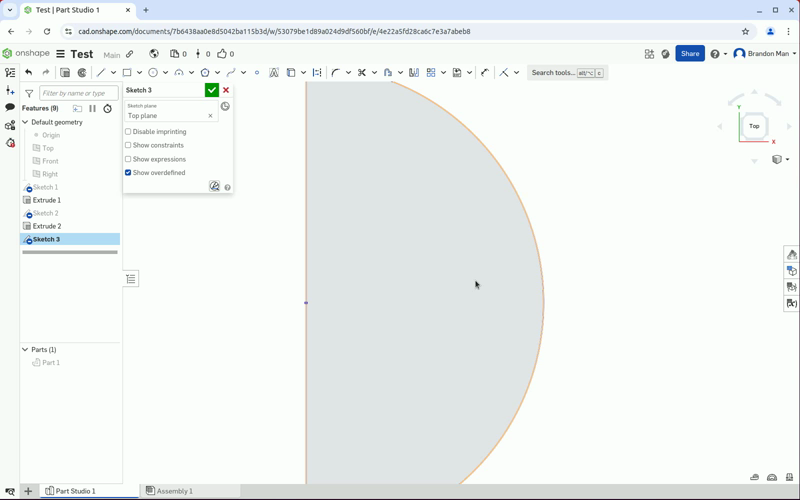
scroll(-6)
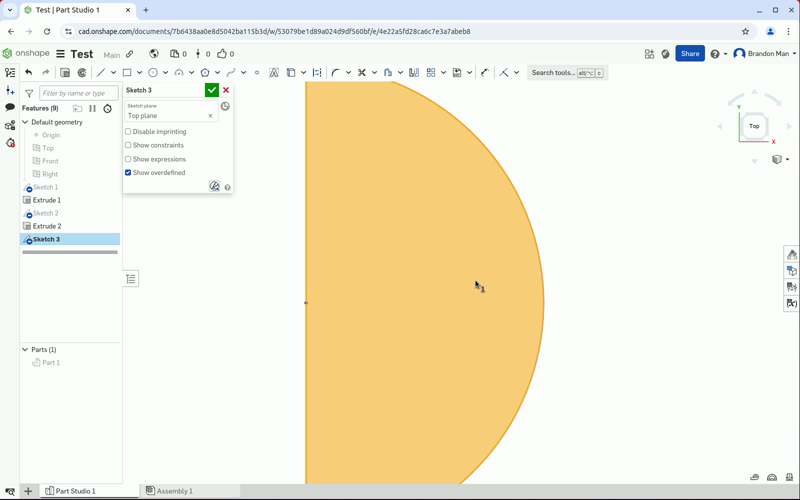
scroll(-6)
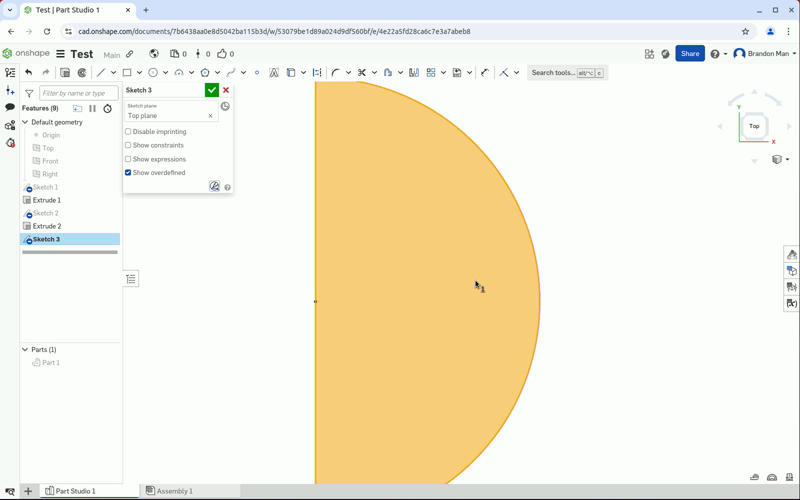
scroll(-6)
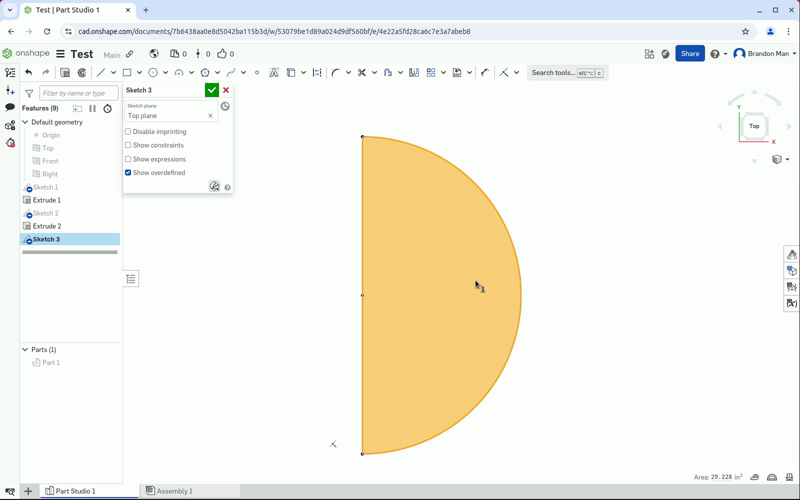
scroll(-6)
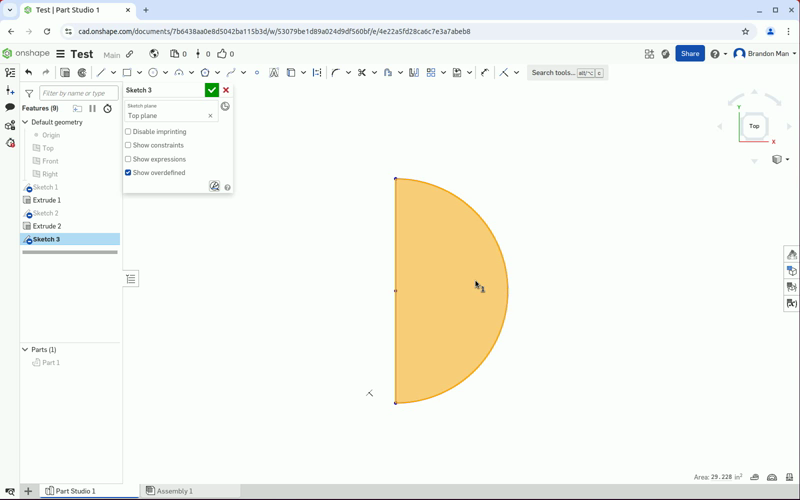
scroll(-6)
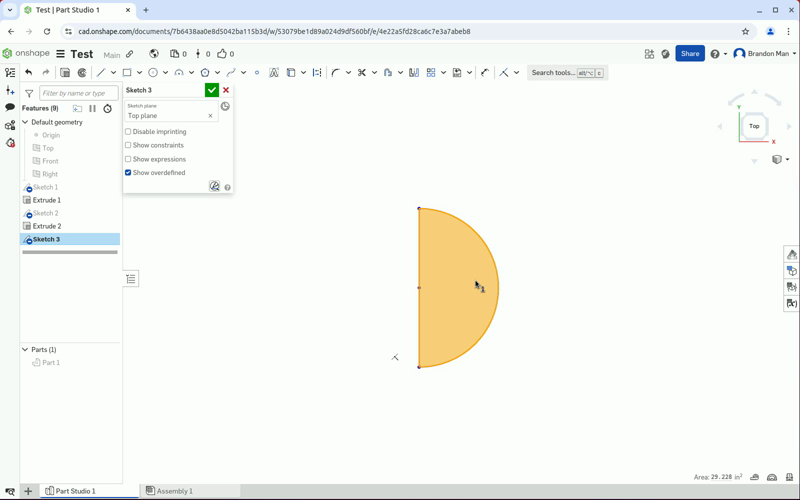
scroll(-6)
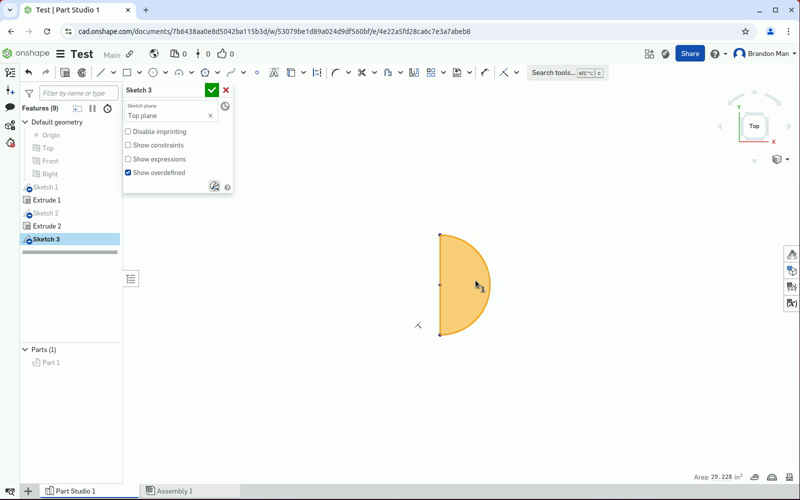
scroll(-6)
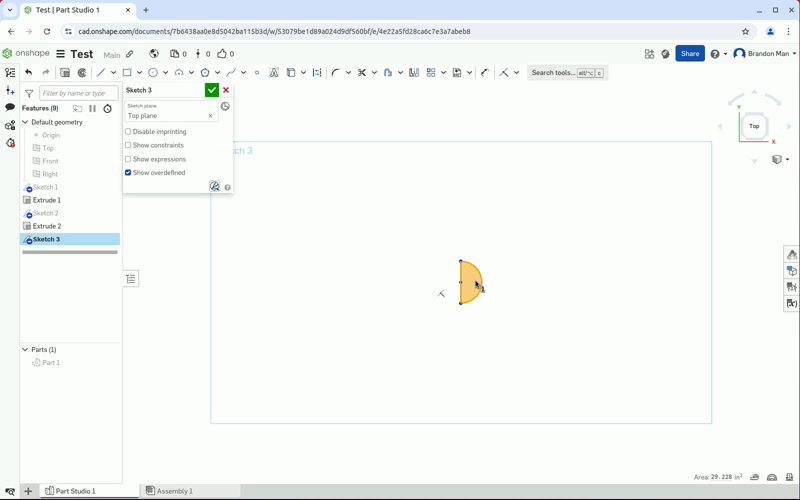
mouse_move(73, 352)
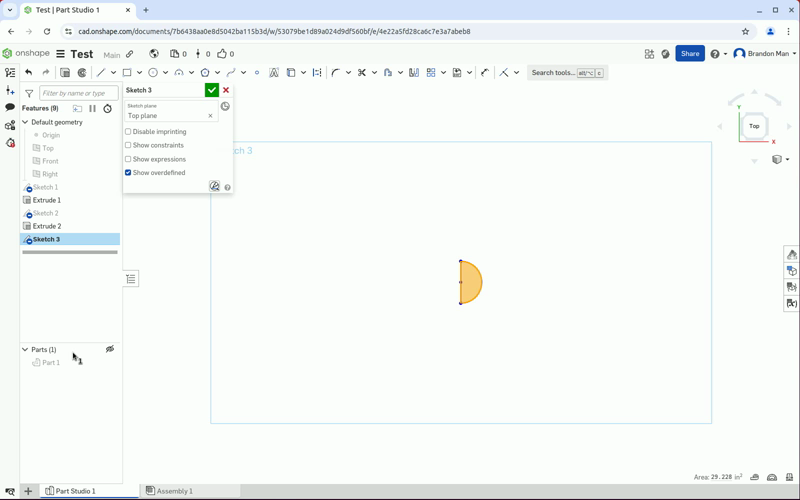
key(shift+y)
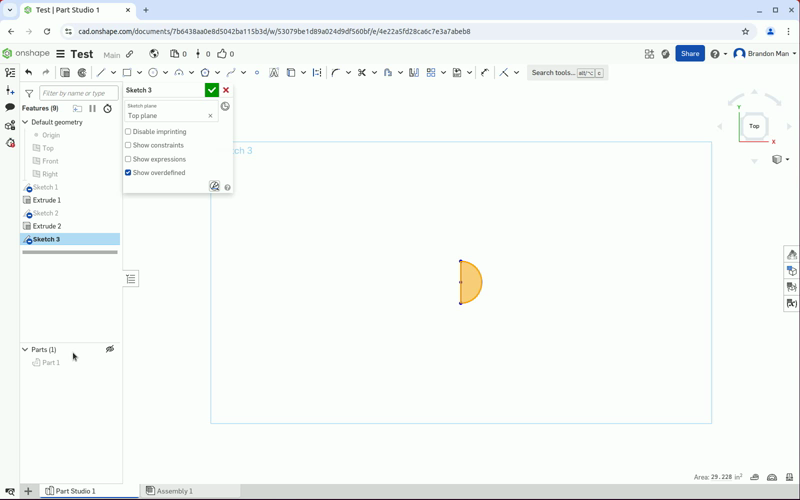
key(shift+e)
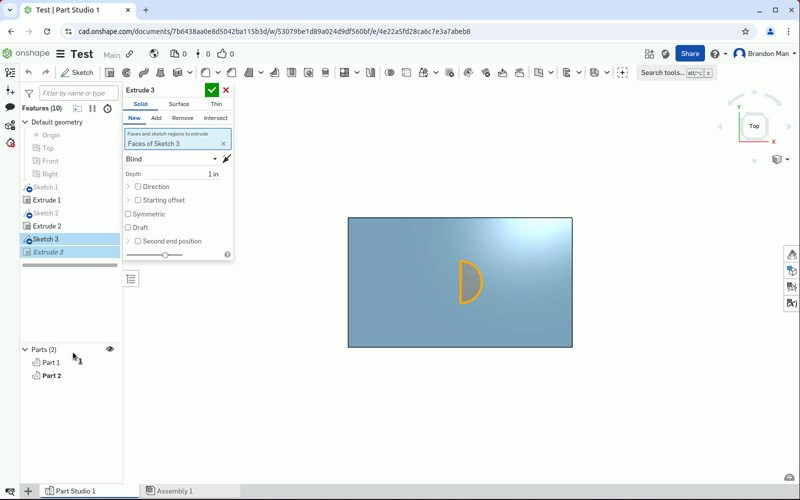
mouse_move(143, 106)
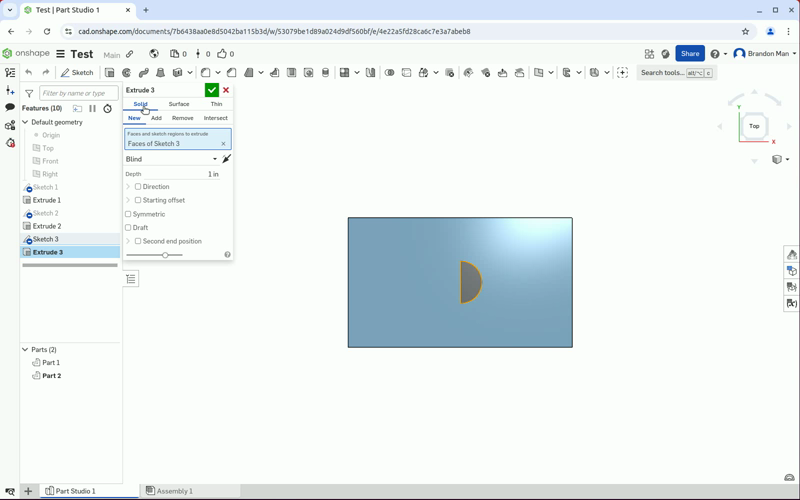
click(143, 106)
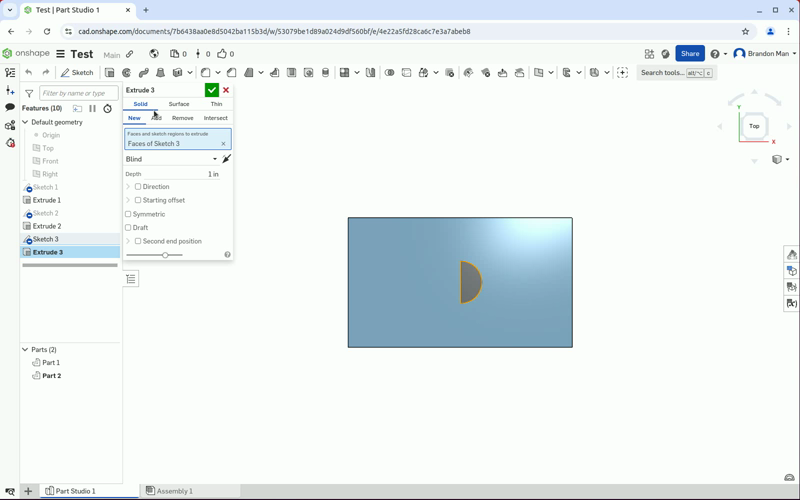
mouse_move(186, 120)
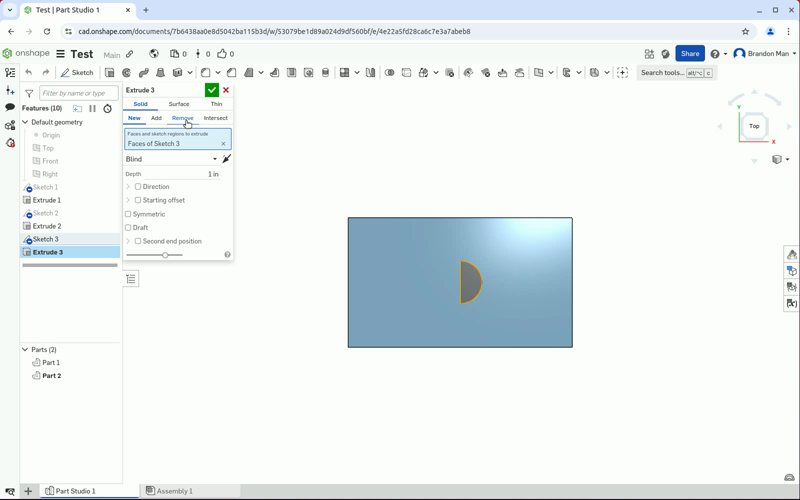
click(186, 120)
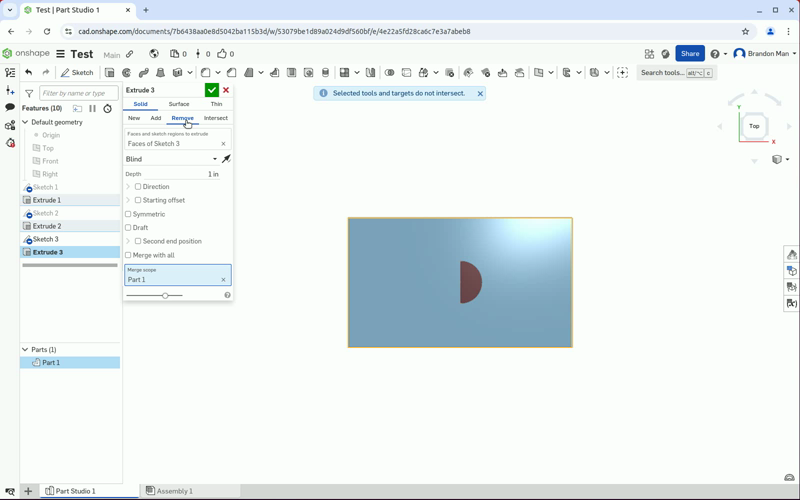
key(tab, 4)
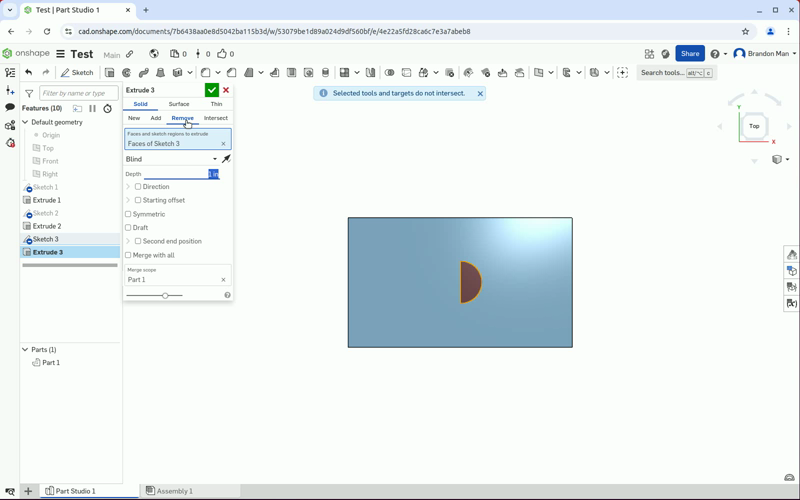
text(8.425)
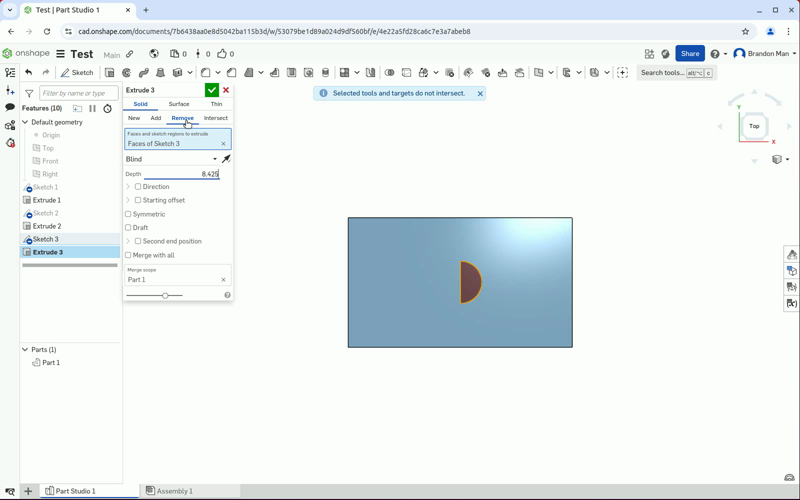
key(tab, 6)
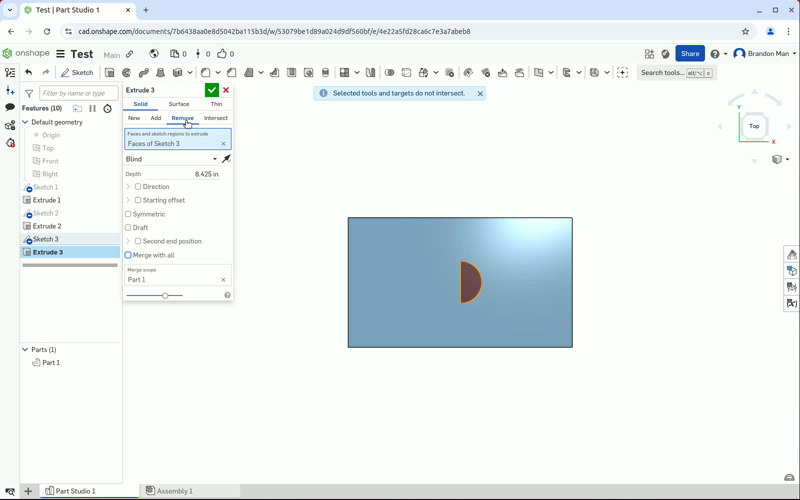
key(space)
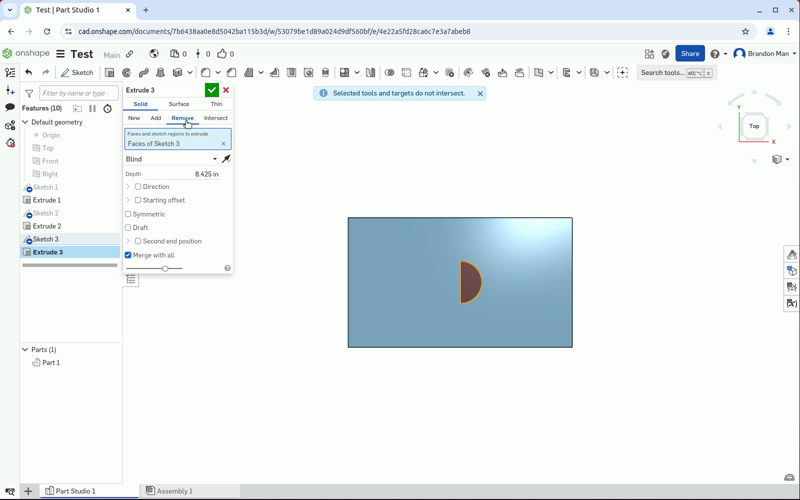
key(enter)
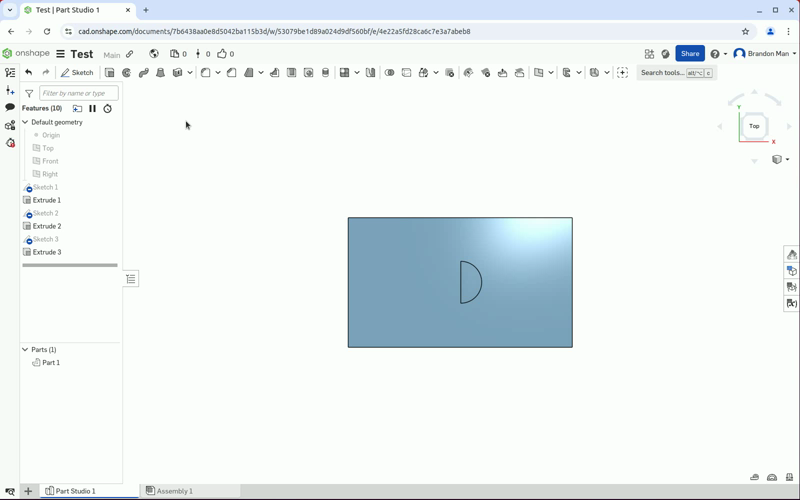
key(shift+h)
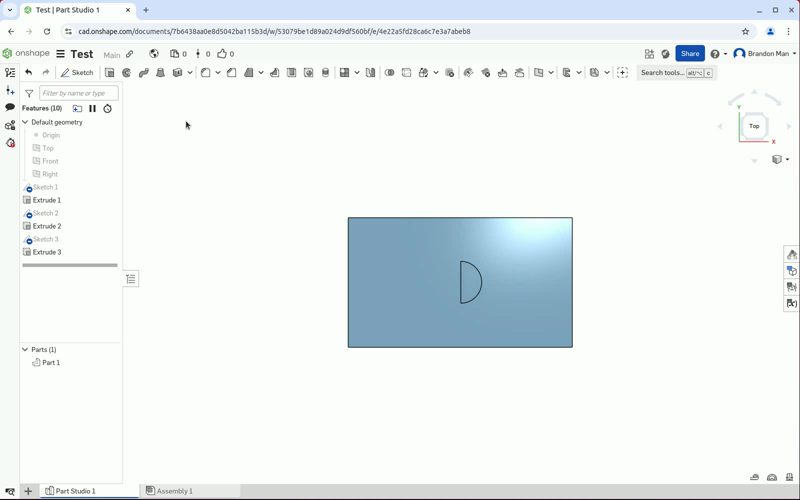
key(shift+h)
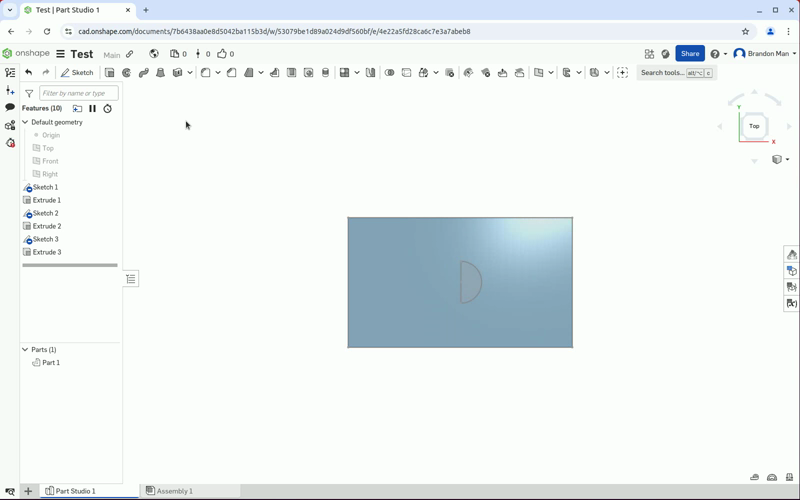
key(shift+7)
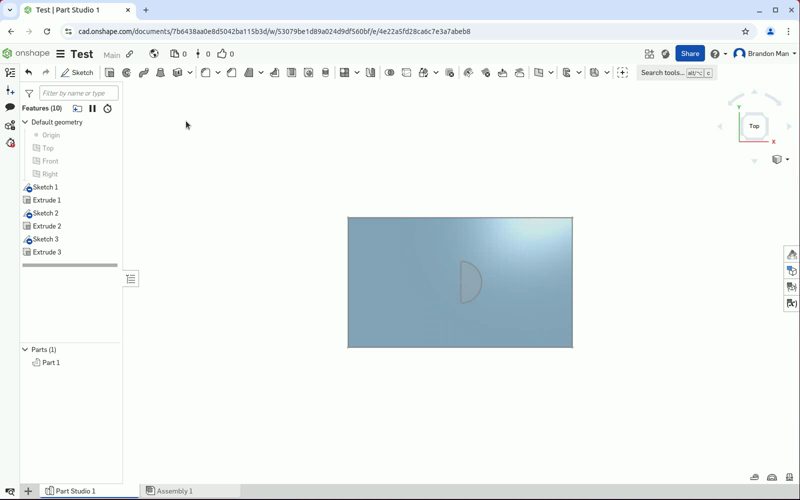
key(up, 3)
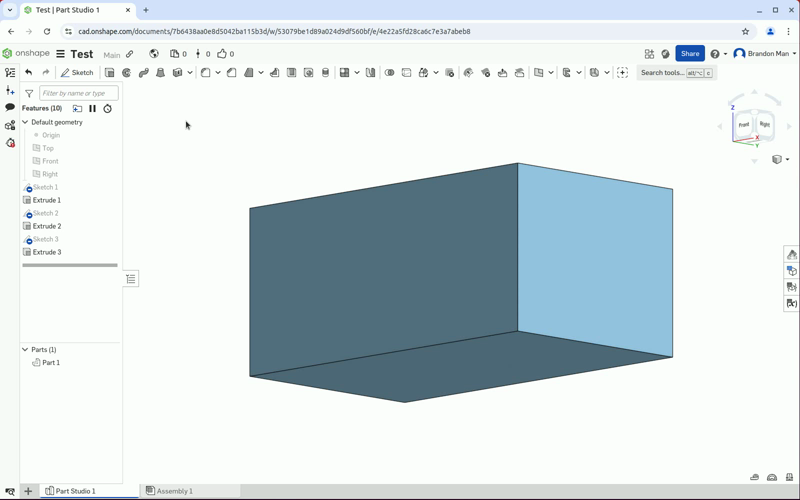
key(left, 3)
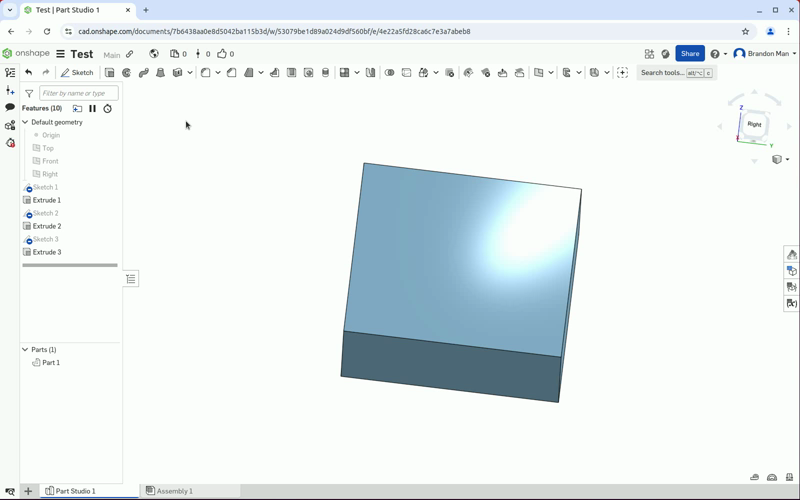
key(right, 3)
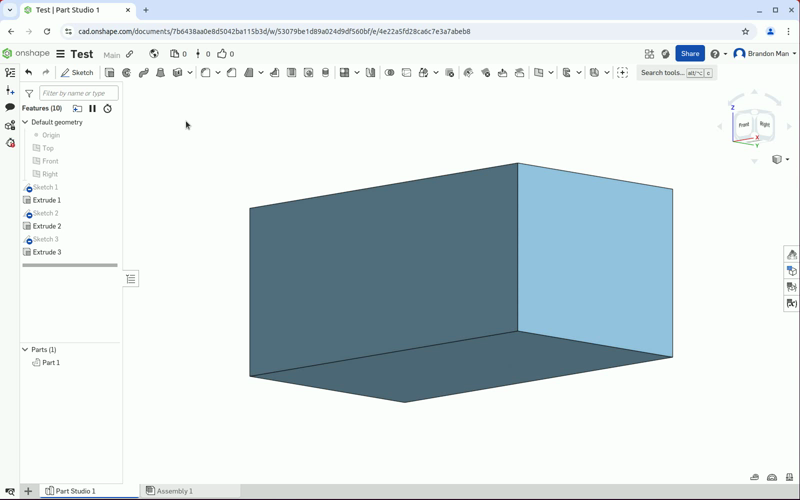
key(down, 3)
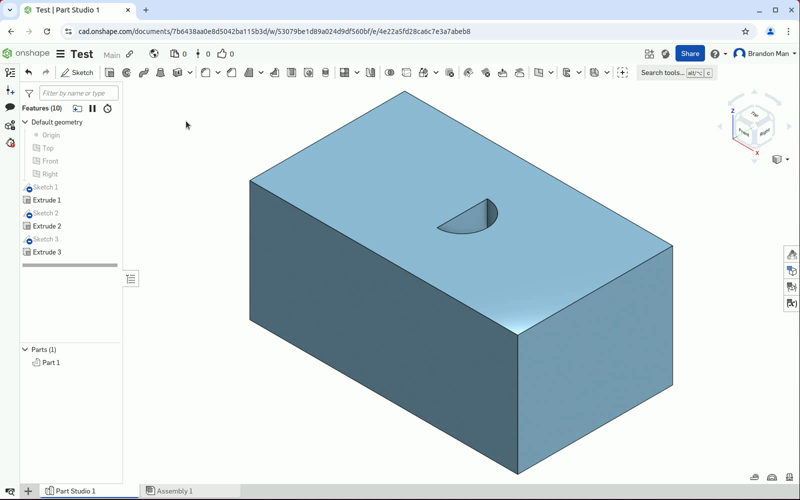
mouse_move(73, 189)
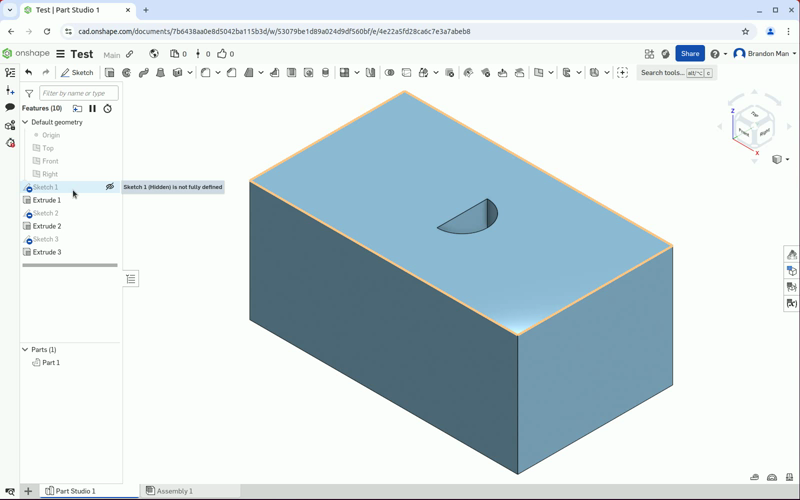
click(73, 189)